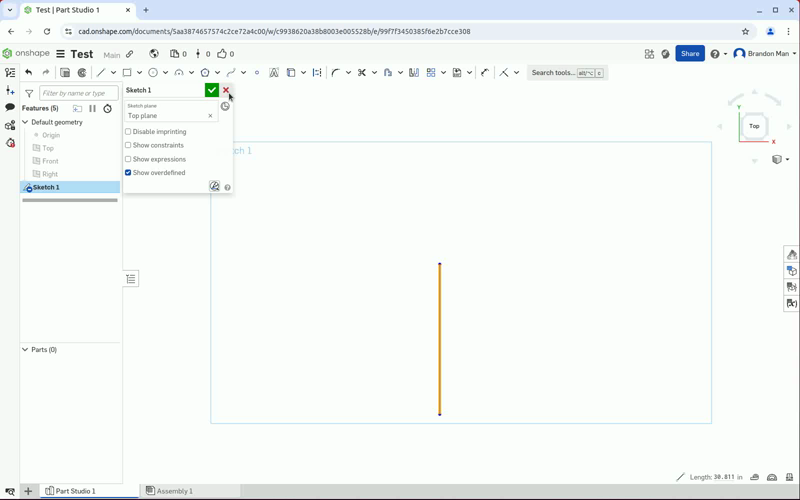
key(shift+h)
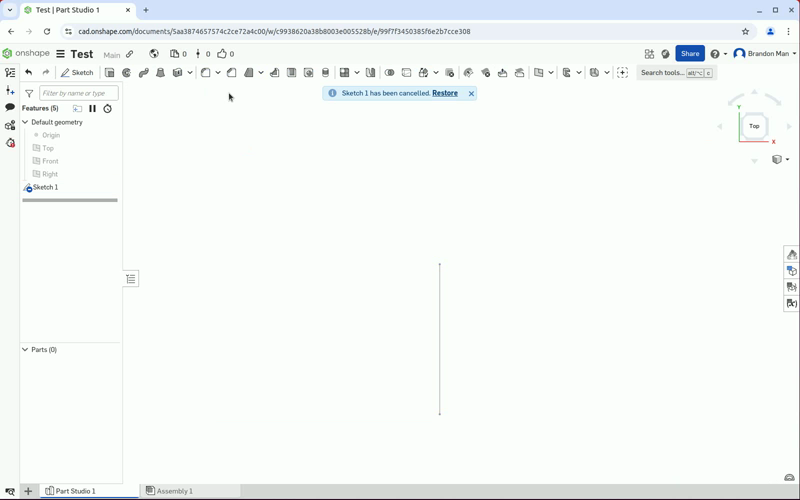
key(shift+s)
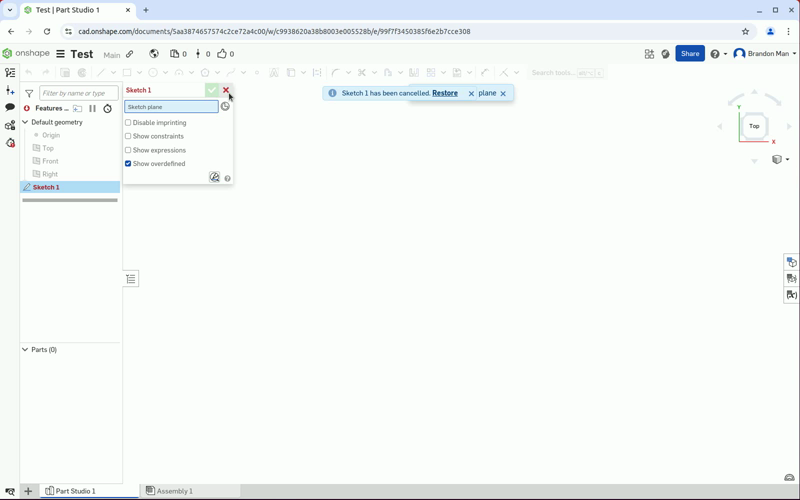
mouse_move(73, 150)
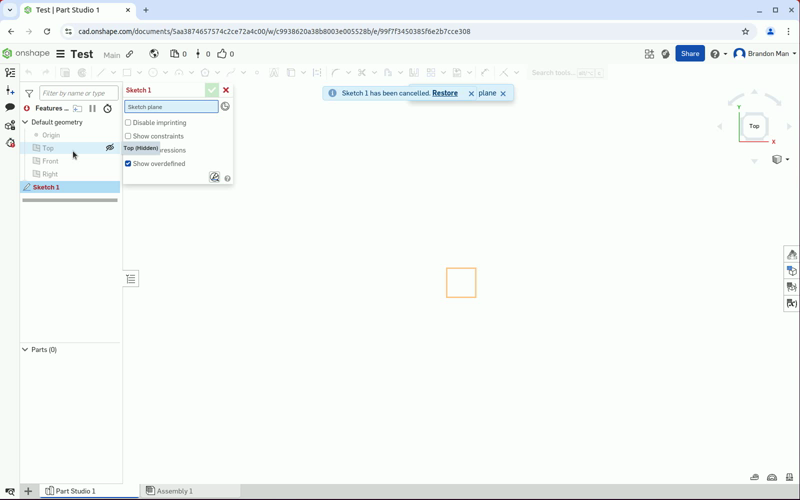
click(73, 150)
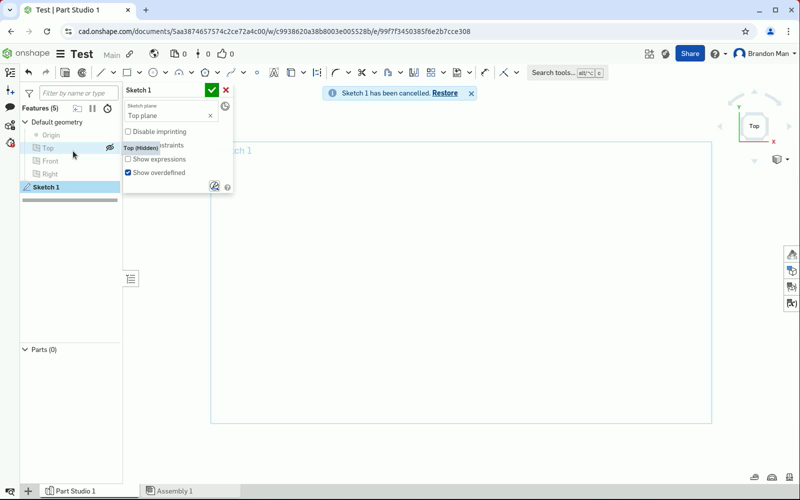
mouse_move(73, 352)
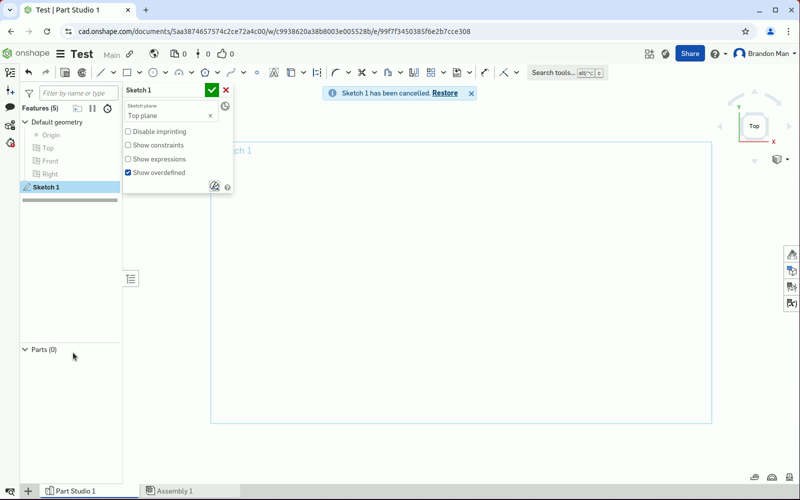
key(y)
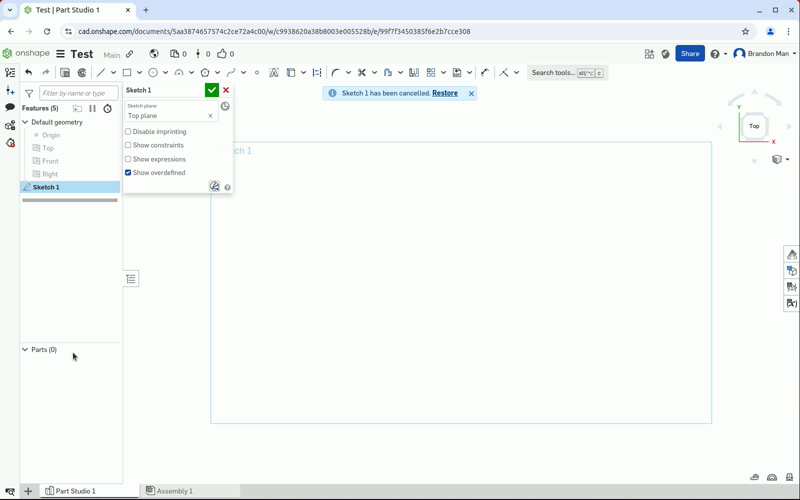
key(c)
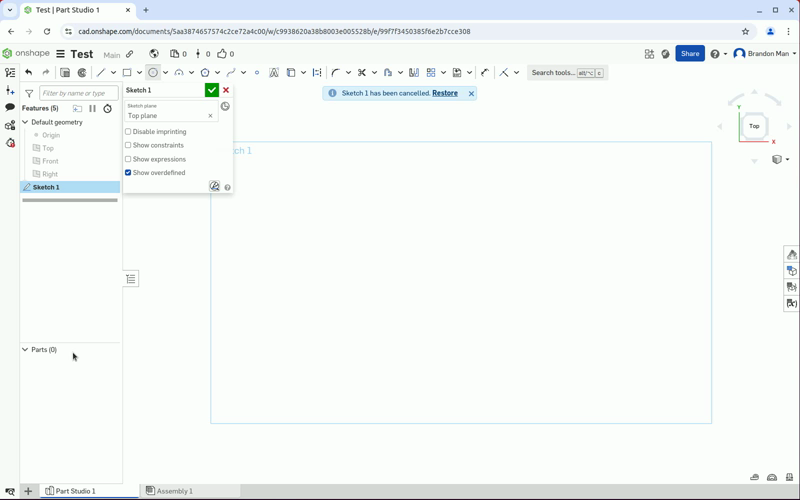
key_down(shift)
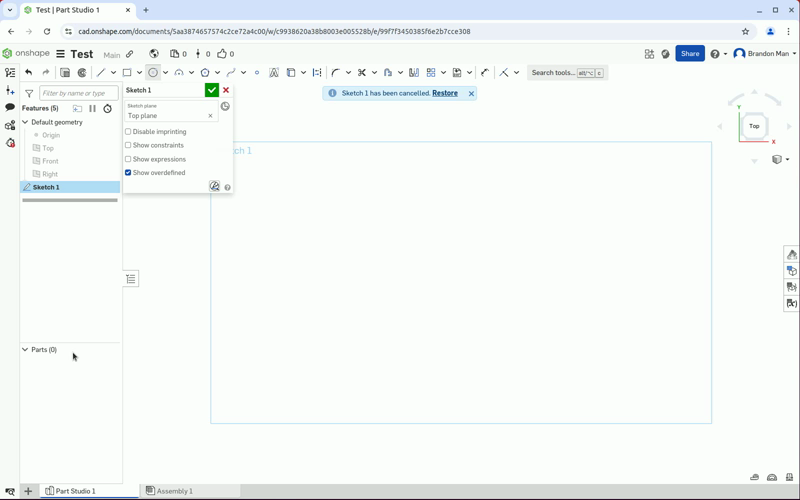
mouse_move(460, 282)
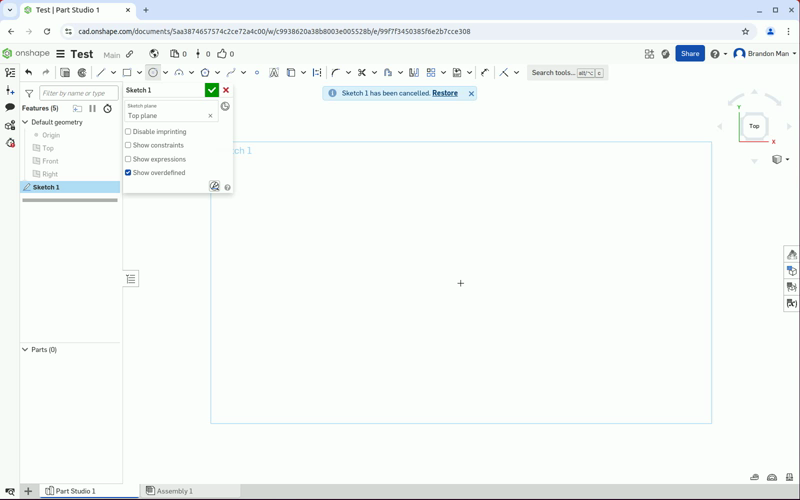
click(460, 282)
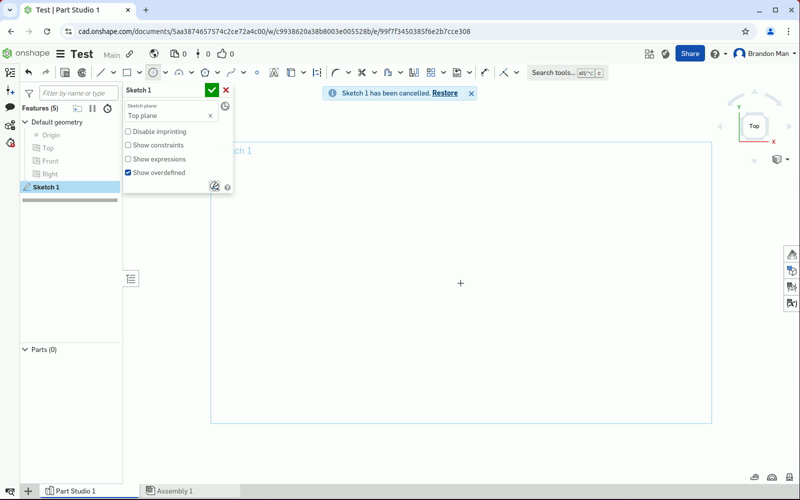
key_up(shift)
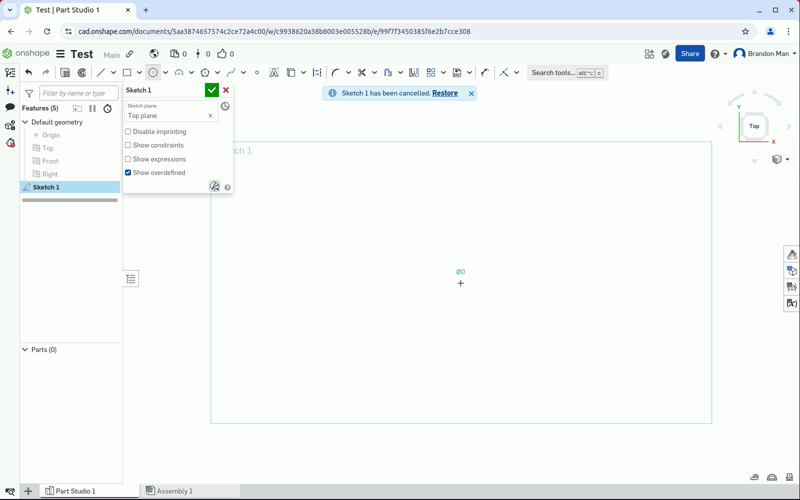
mouse_move(477, 282)
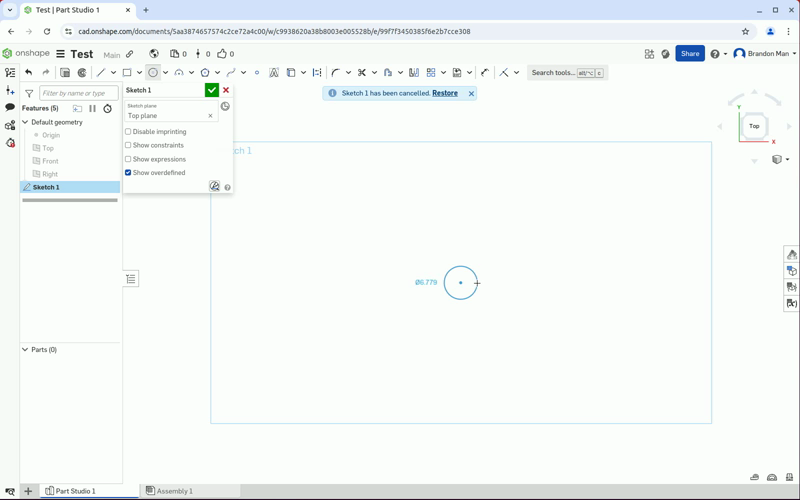
click(477, 282)
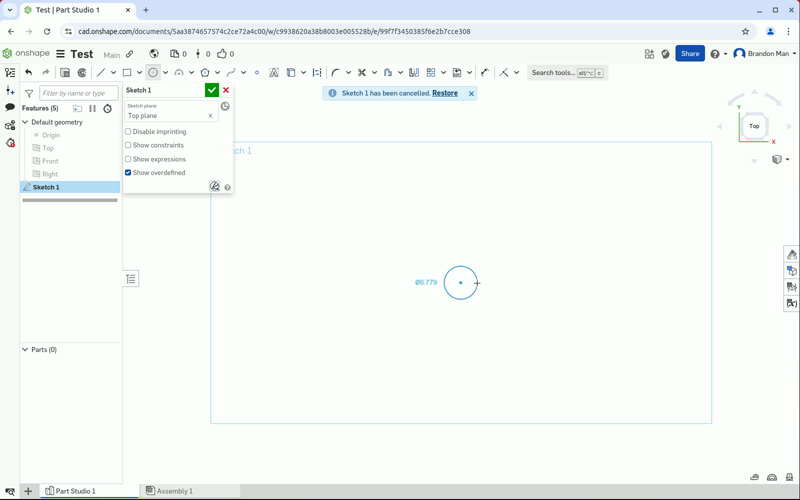
key(esc)
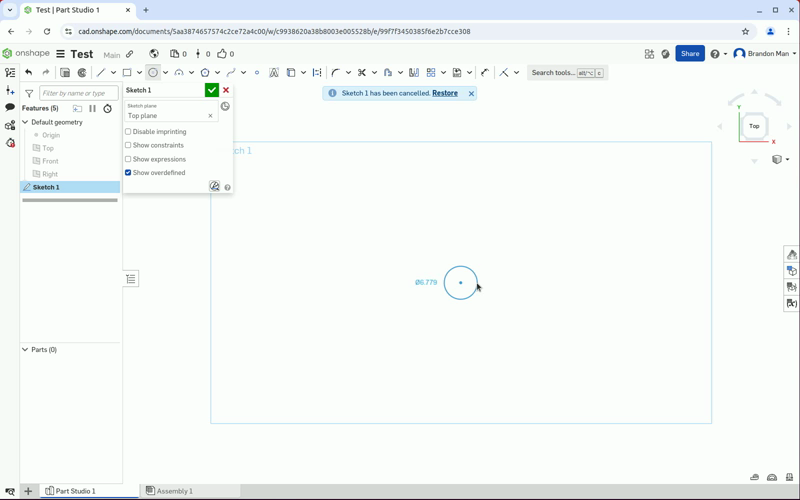
mouse_move(458, 283)
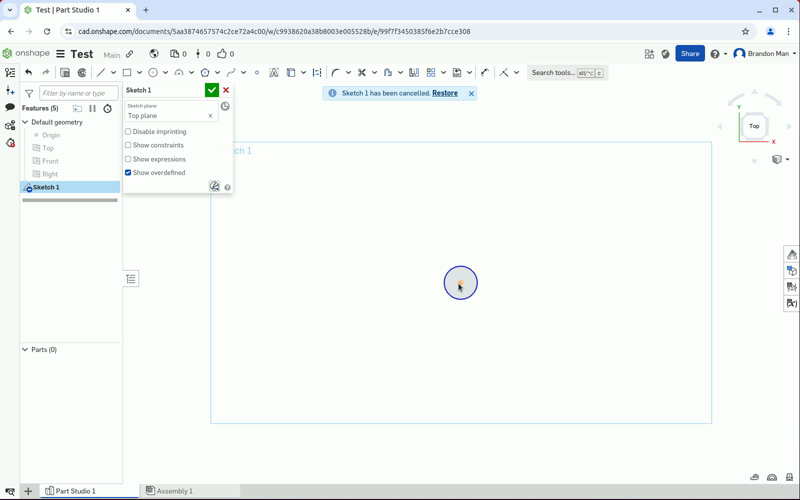
scroll(6)
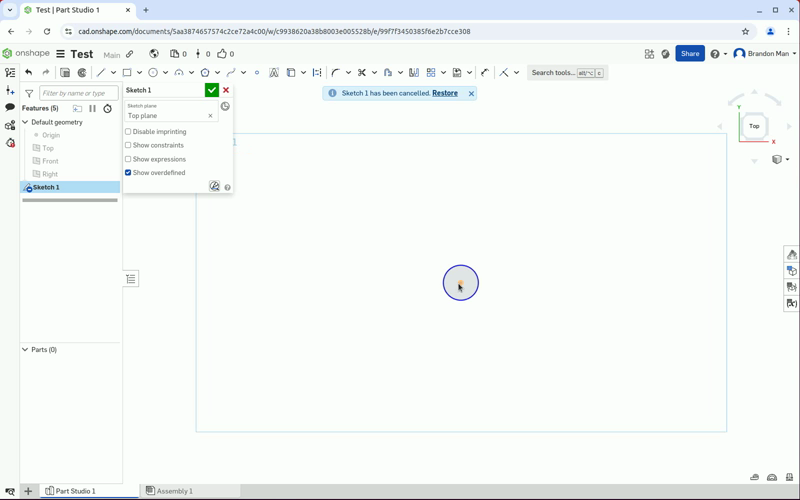
scroll(6)
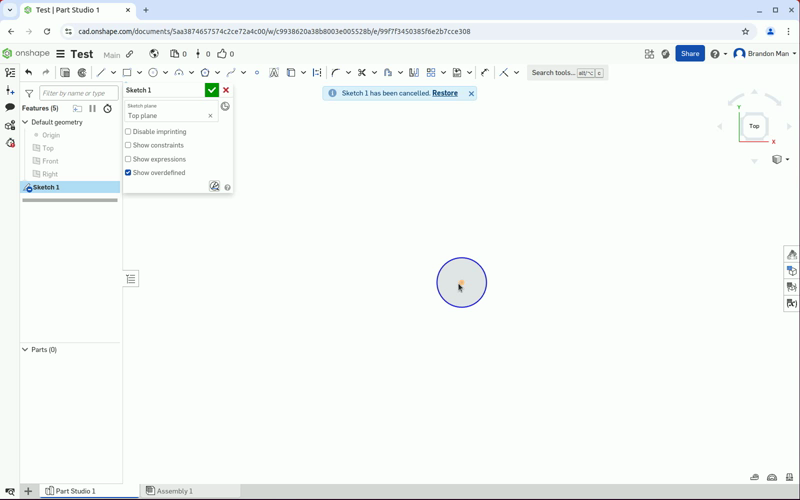
scroll(6)
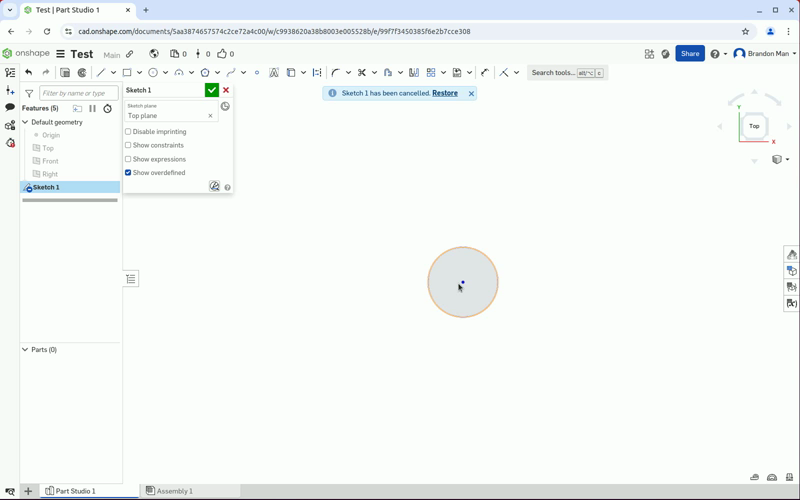
scroll(6)
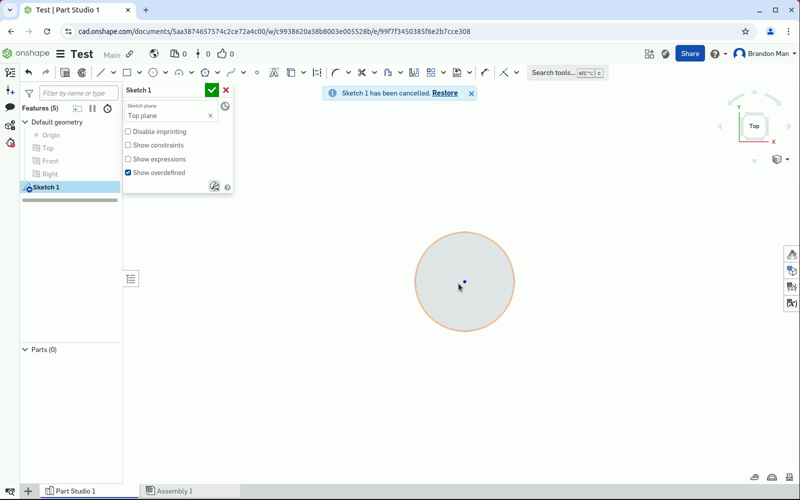
scroll(6)
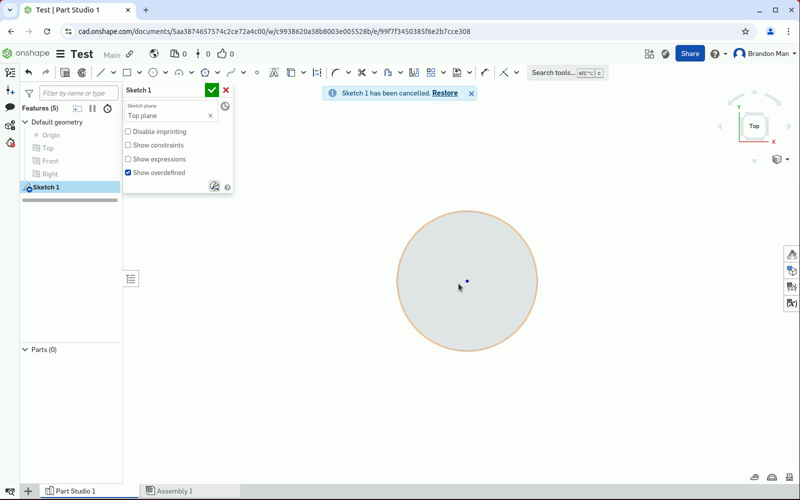
scroll(6)
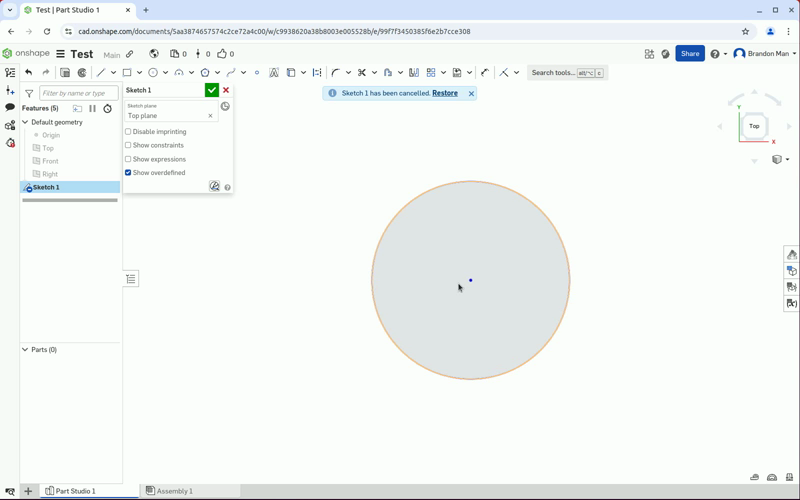
scroll(6)
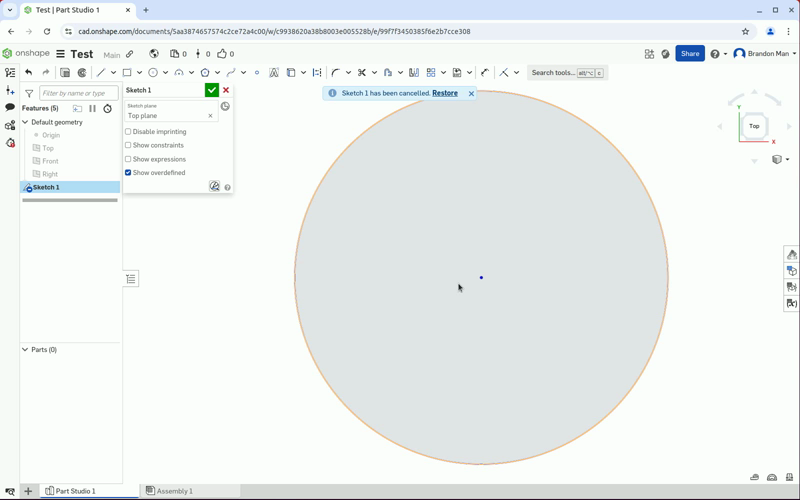
click(458, 283)
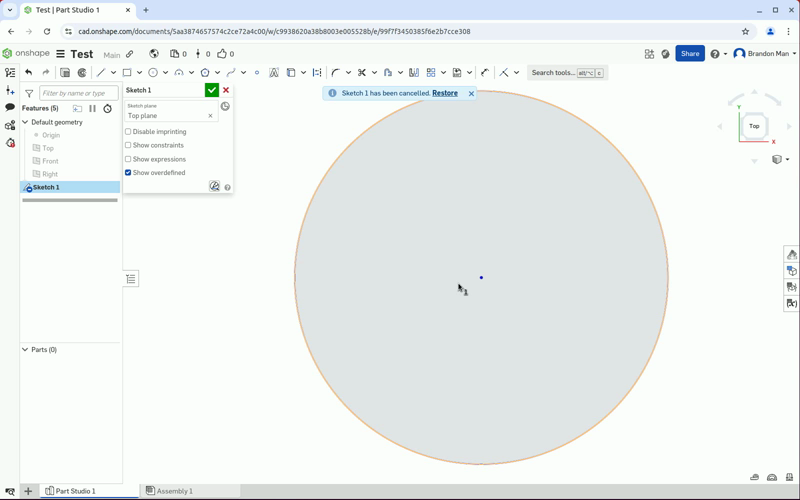
scroll(-6)
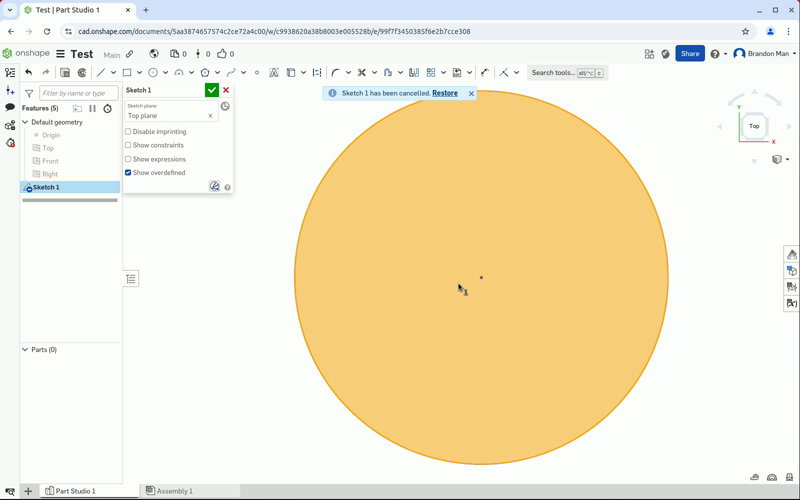
scroll(-6)
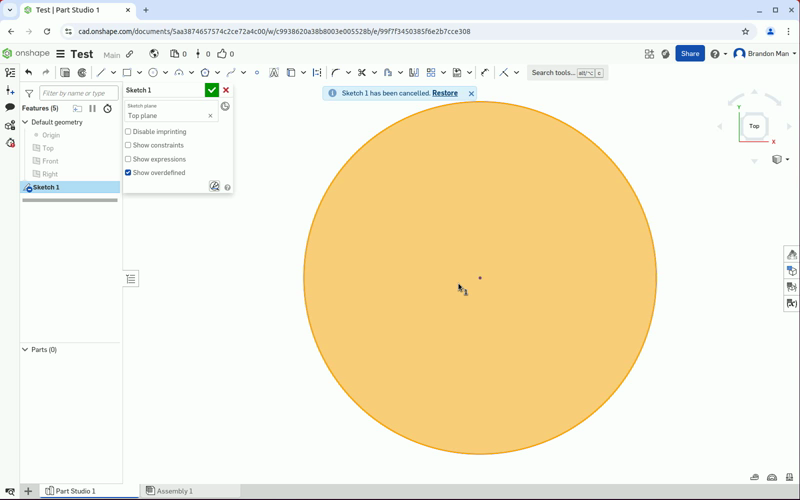
scroll(-6)
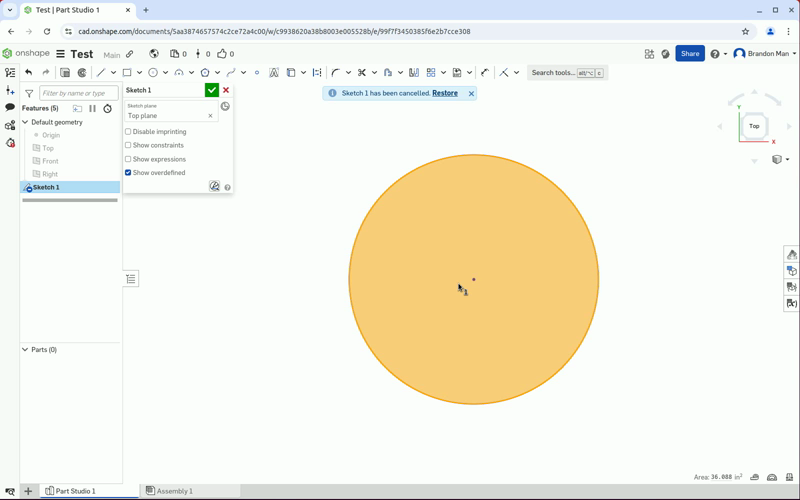
scroll(-6)
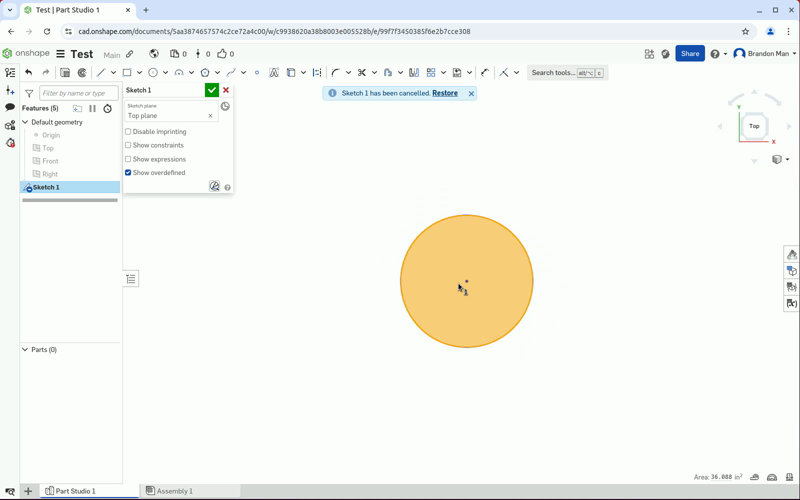
scroll(-6)
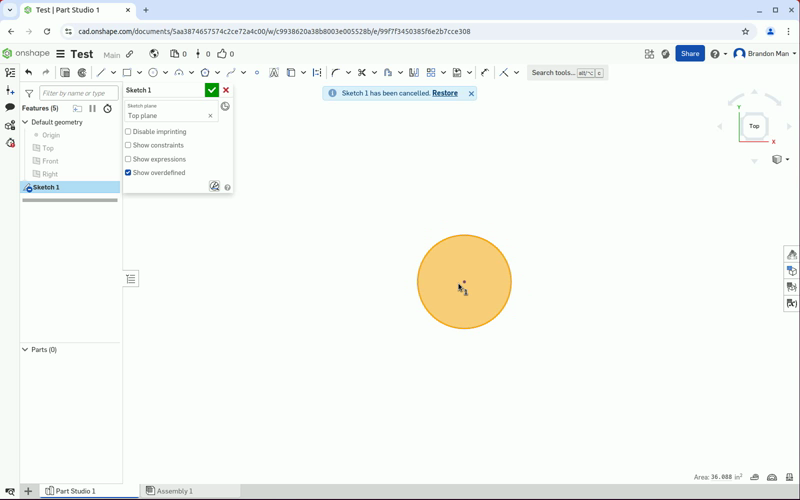
scroll(-6)
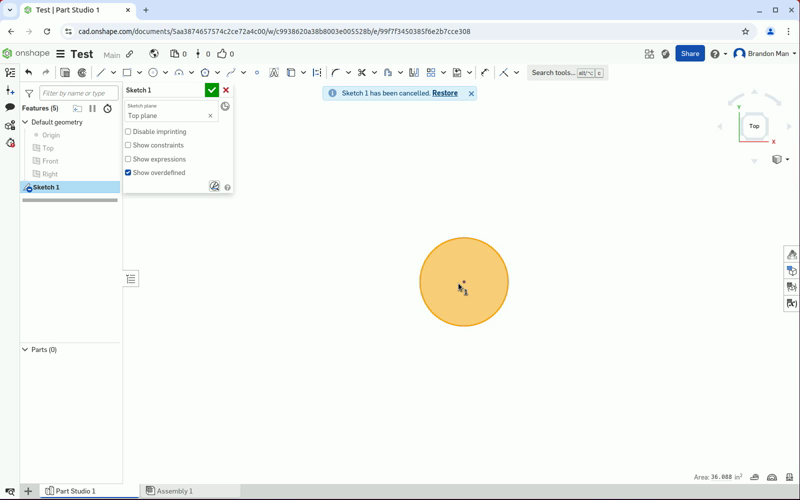
scroll(-6)
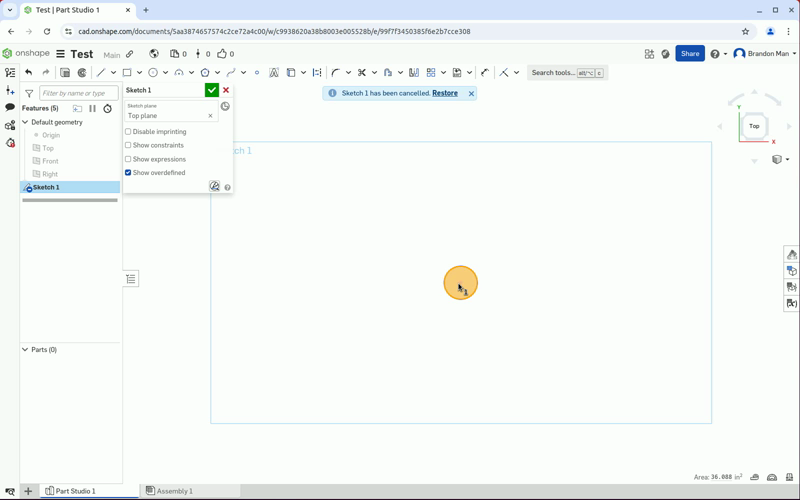
mouse_move(73, 352)
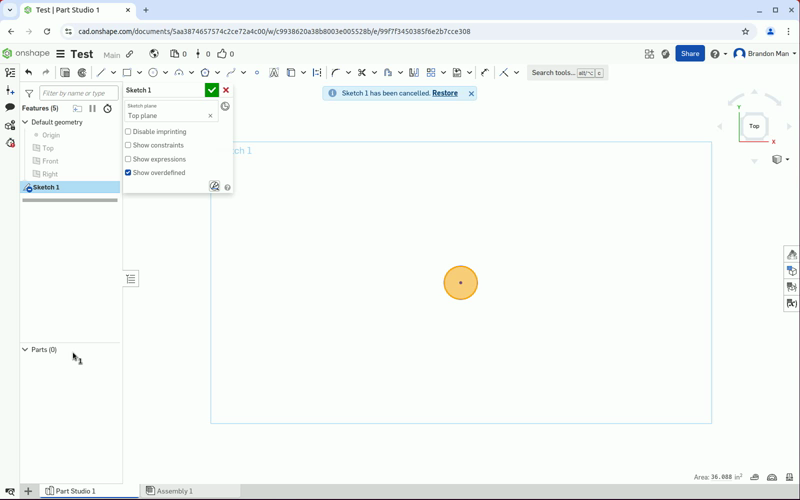
key(shift+y)
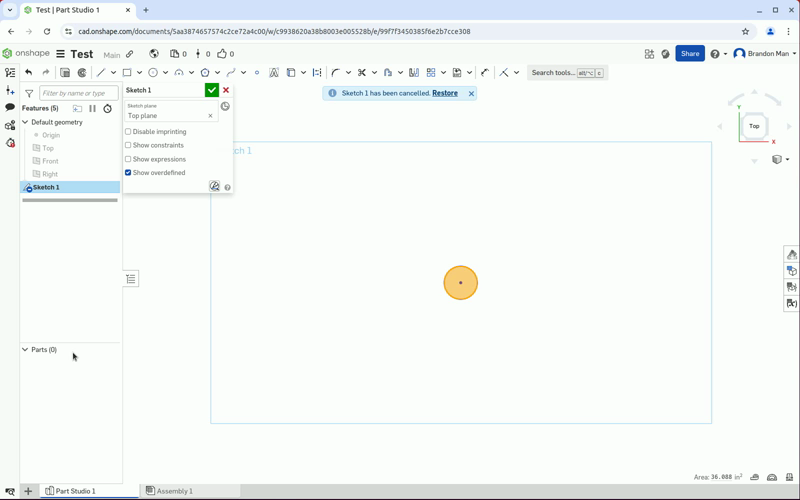
key(shift+e)
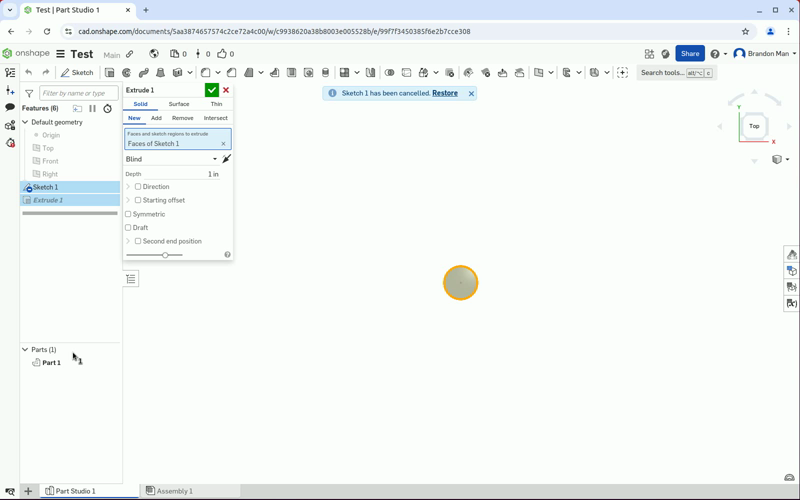
mouse_move(143, 106)
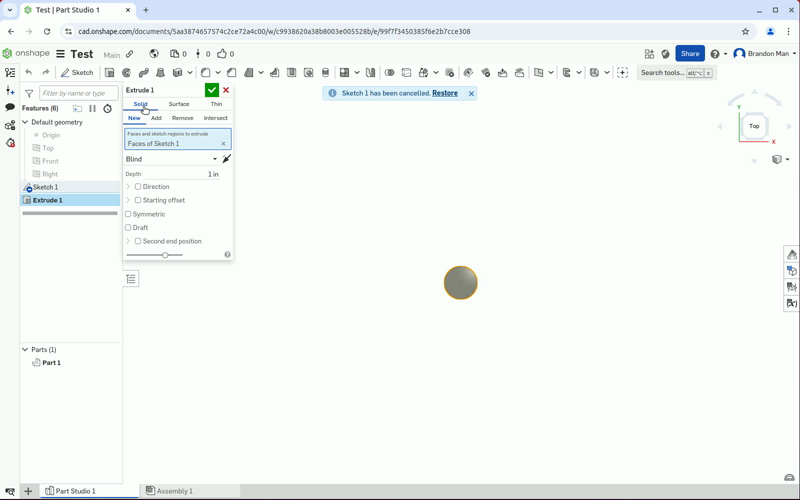
click(143, 106)
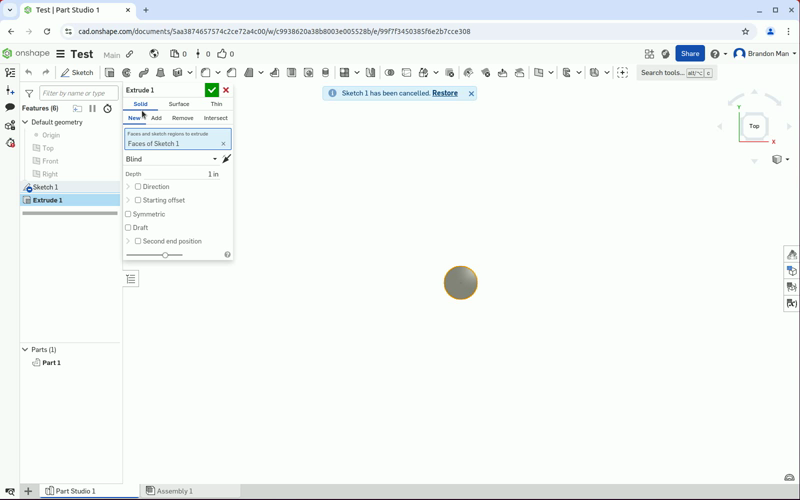
mouse_move(137, 120)
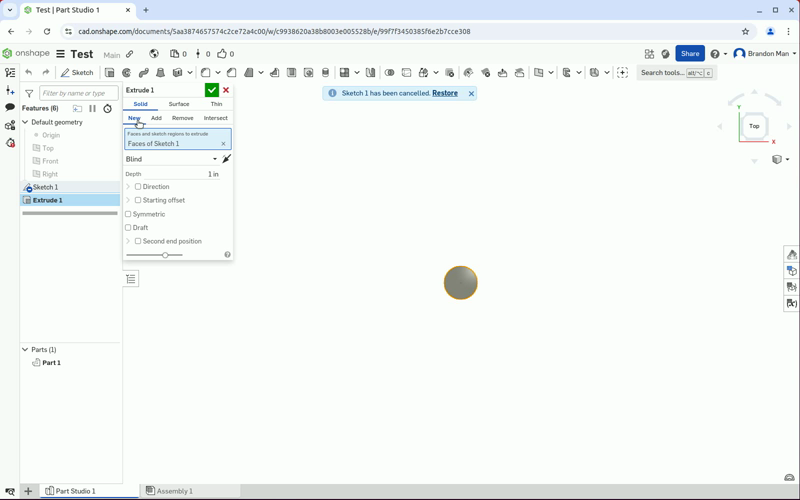
click(137, 120)
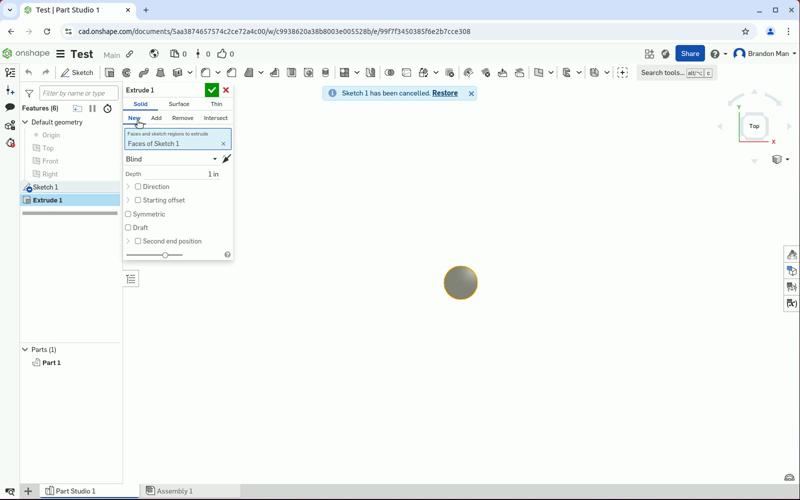
key(tab, 4)
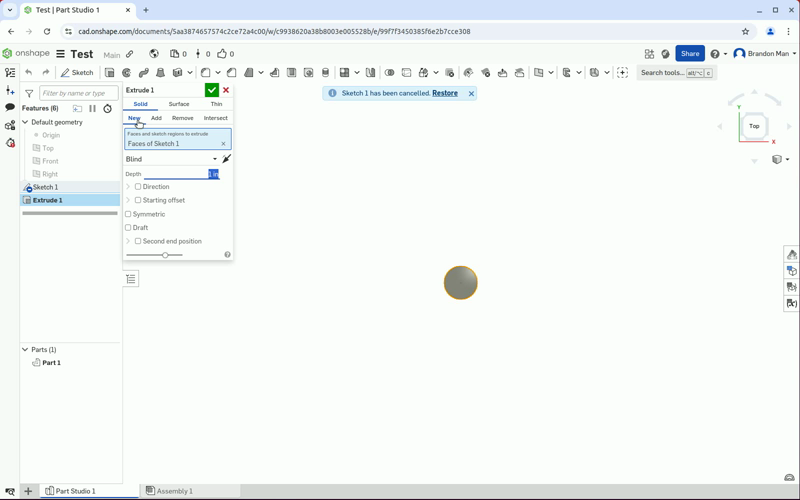
text(23.108)
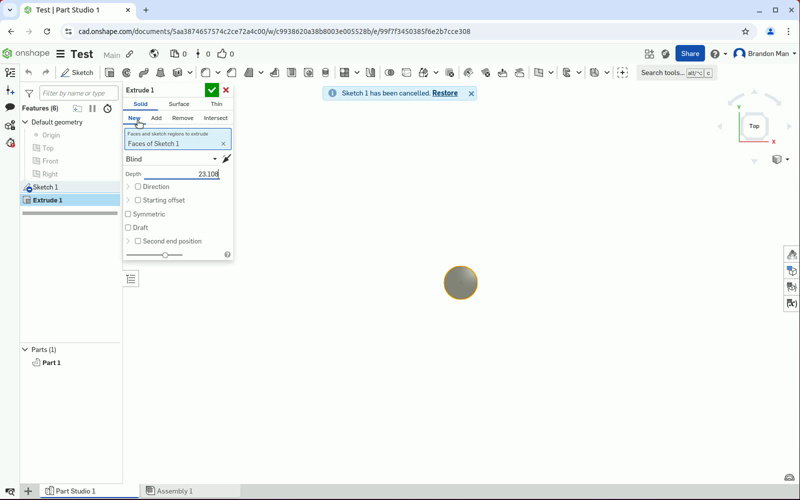
key(enter)
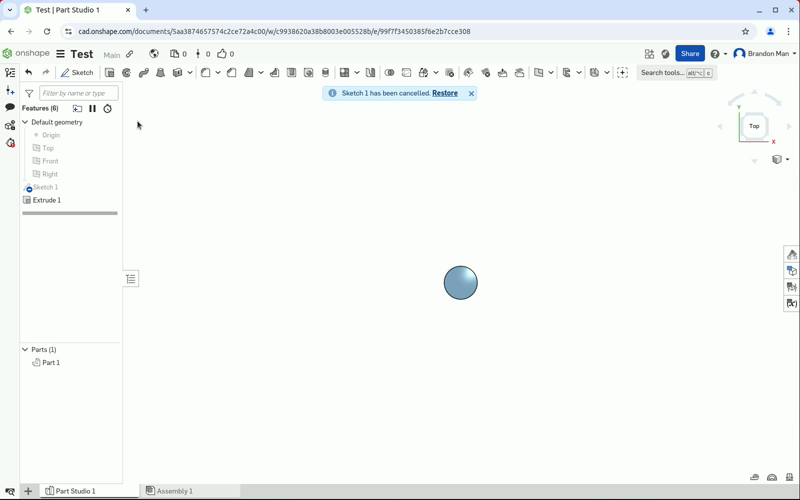
key(shift+h)
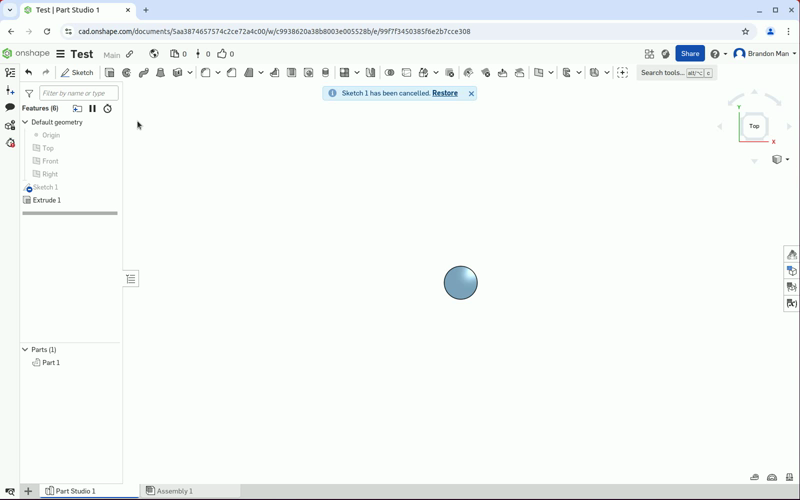
key(shift+h)
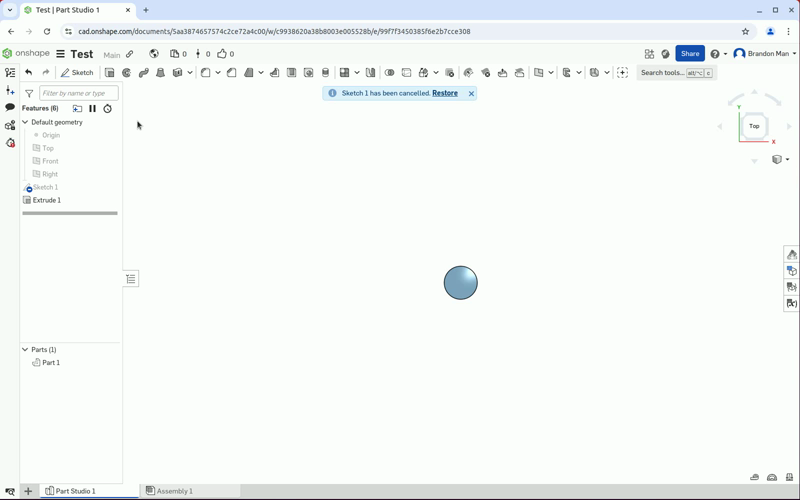
mouse_move(73, 189)
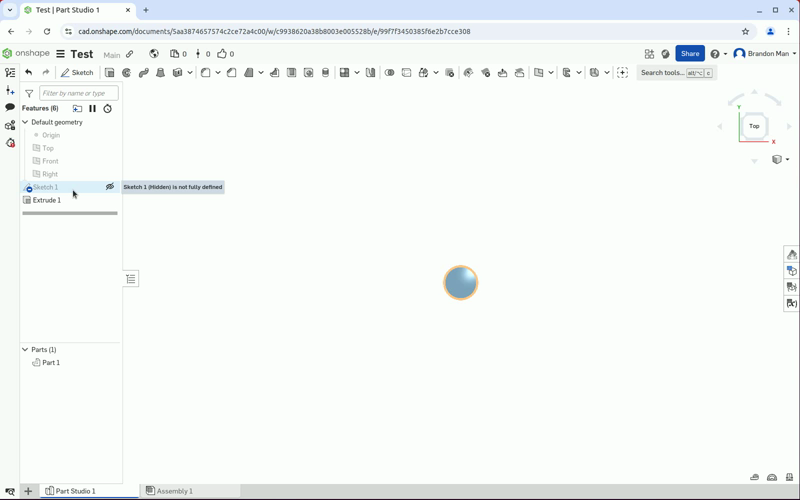
click(73, 189)
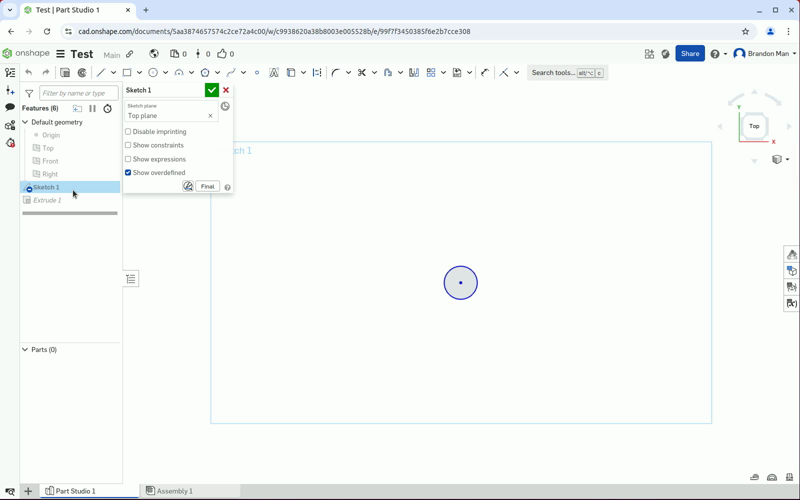
mouse_move(229, 92)
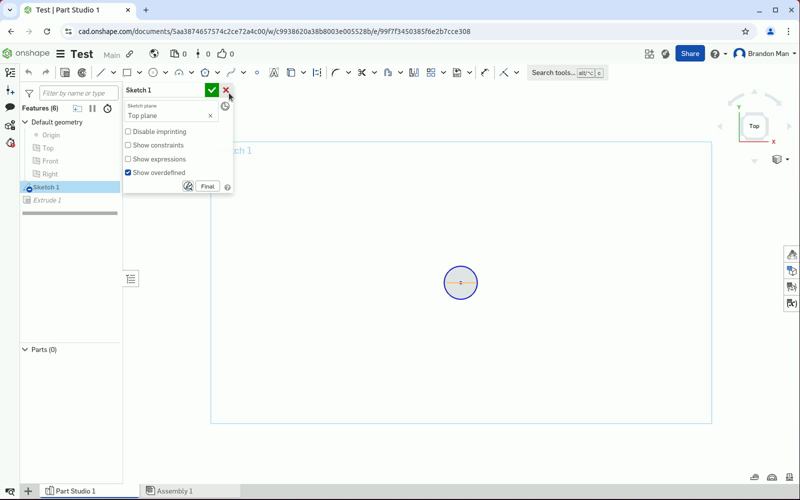
click(229, 92)
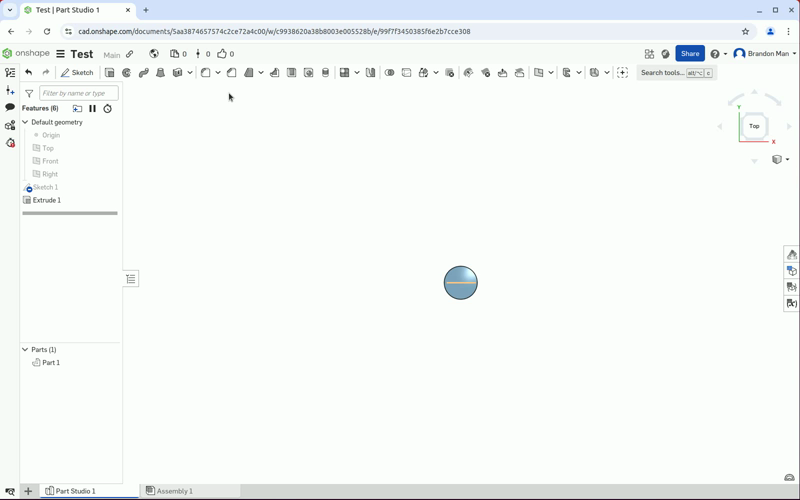
mouse_move(541, 75)
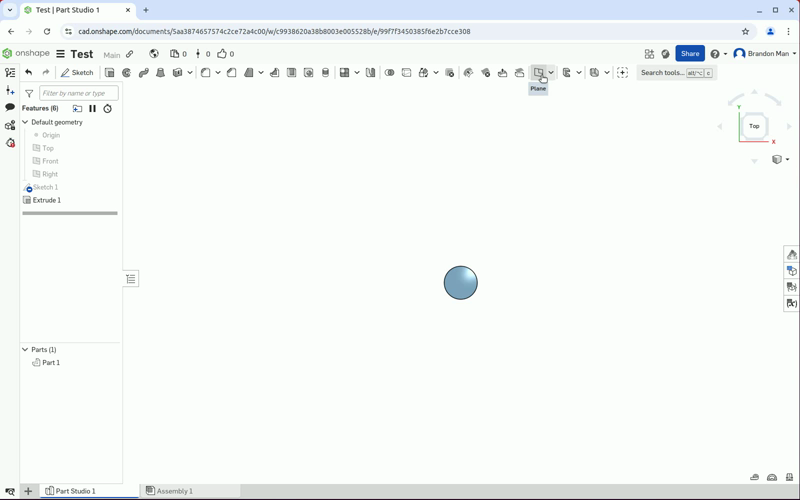
click(541, 75)
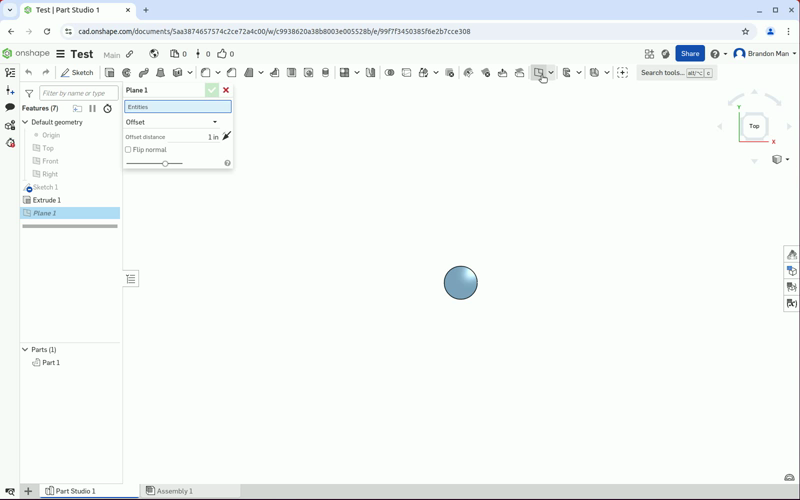
mouse_move(73, 150)
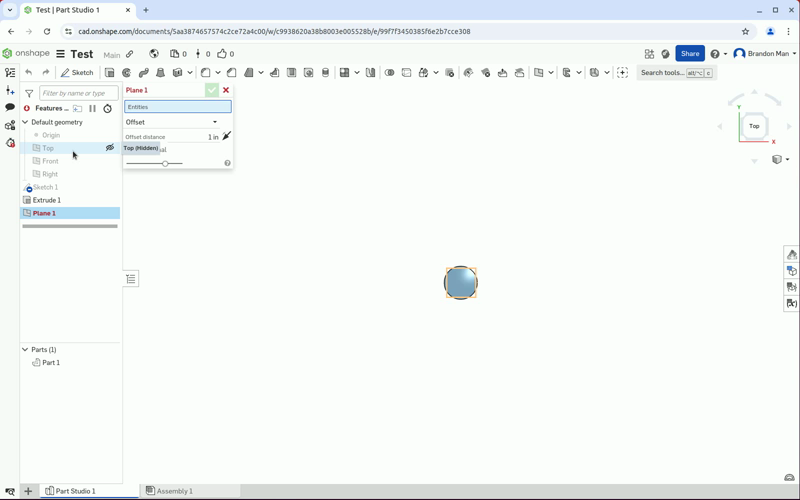
click(73, 150)
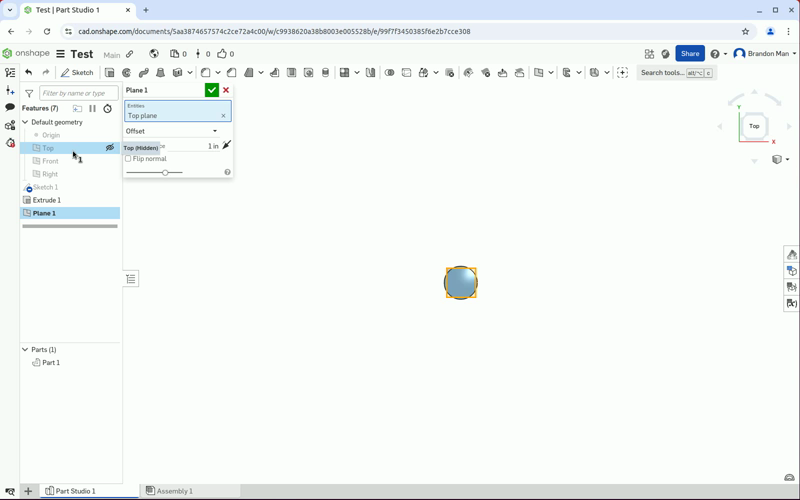
key(tab, 2)
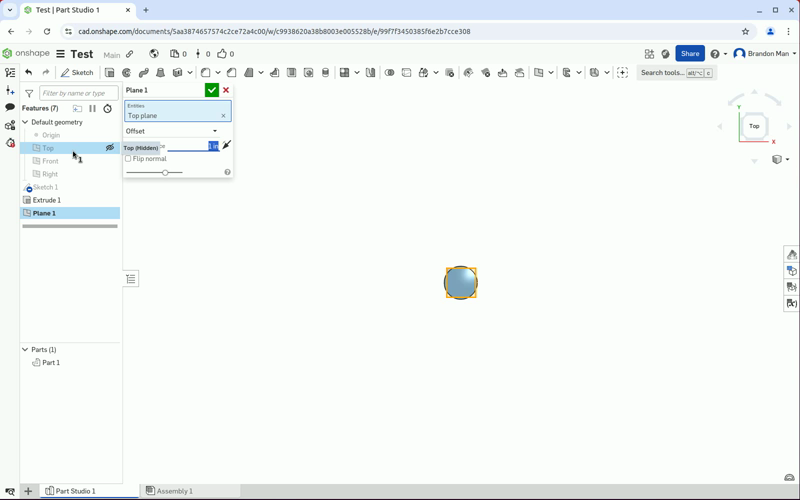
text(23.108)
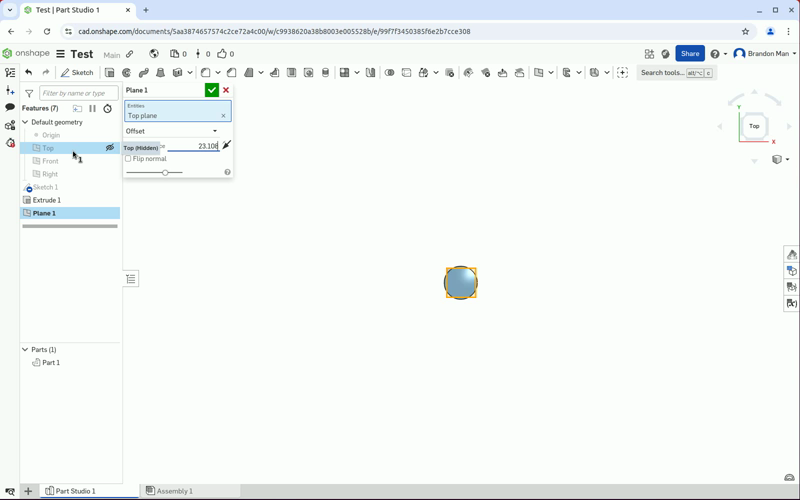
key(enter, 2)
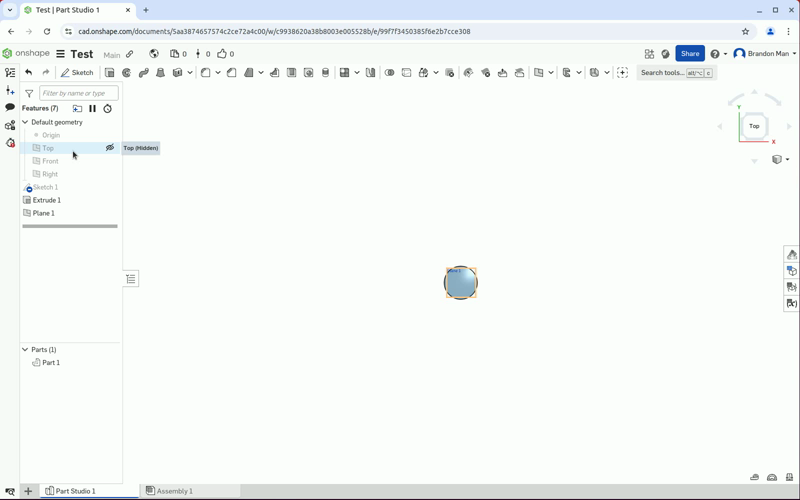
key(shift+s)
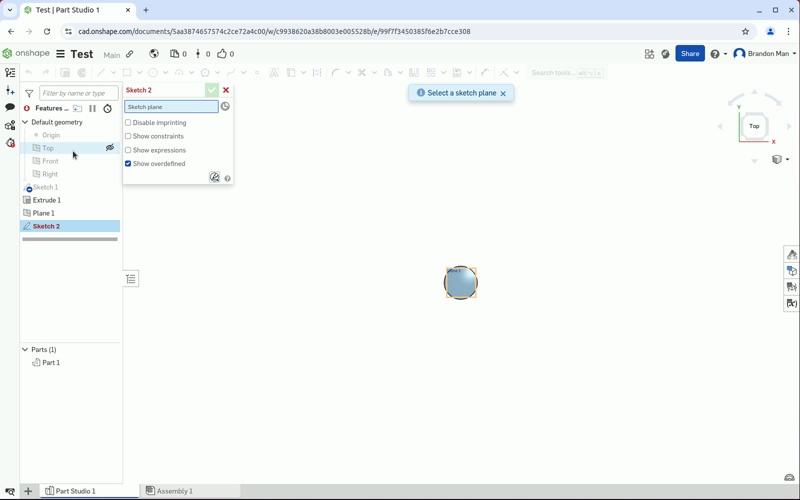
mouse_move(73, 215)
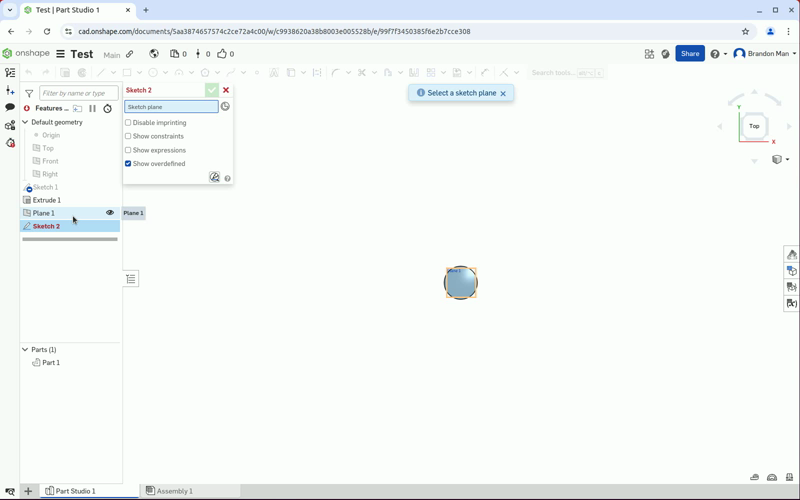
click(73, 215)
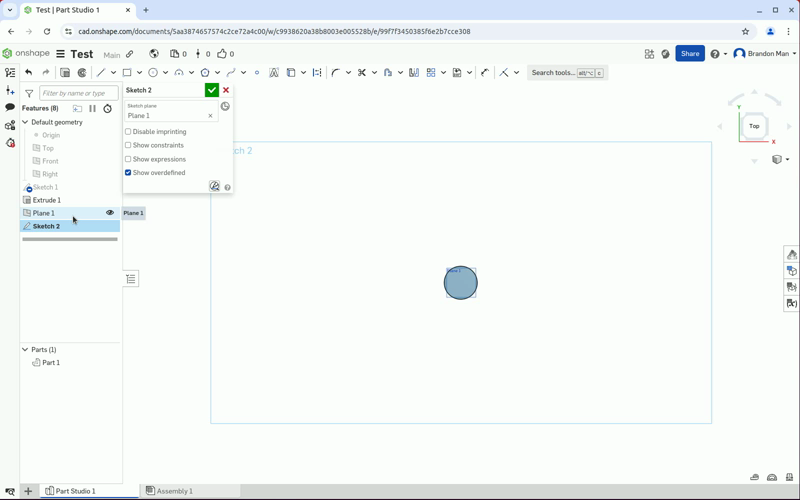
mouse_move(73, 352)
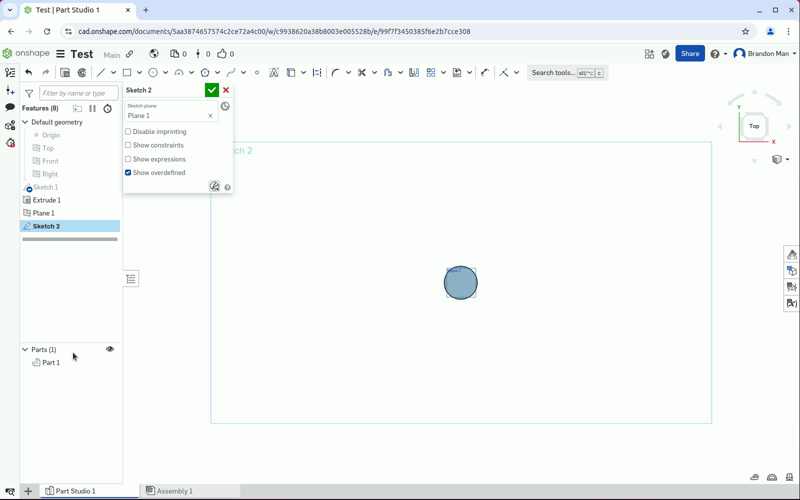
key(y)
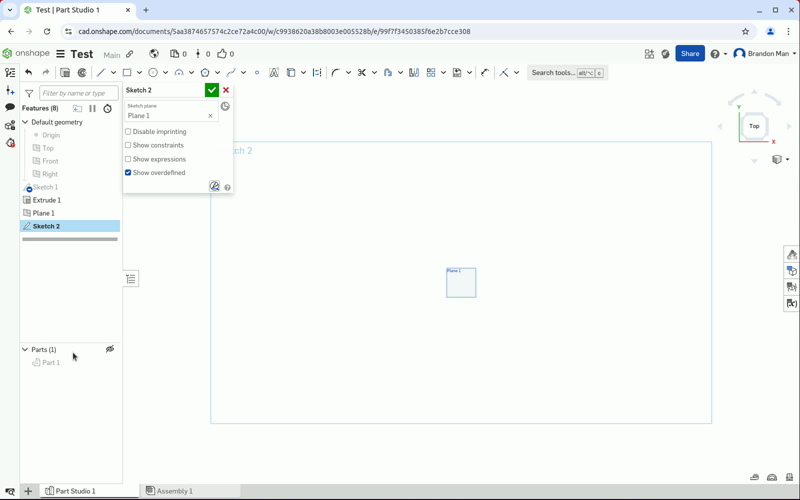
key(c)
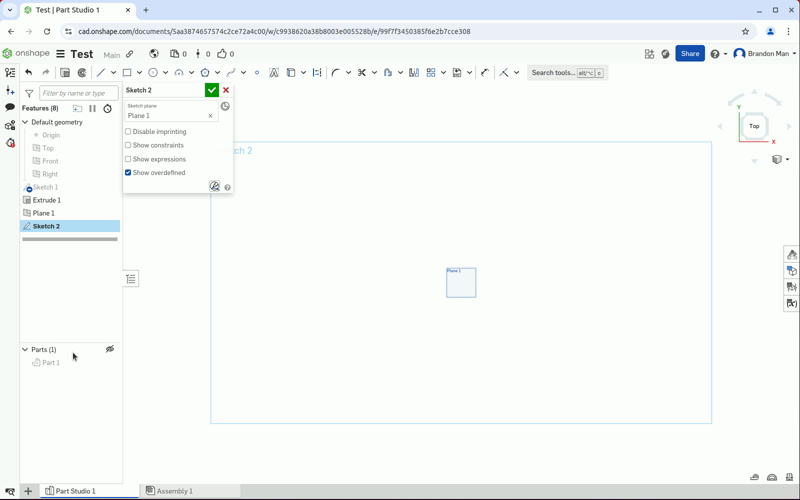
key_down(shift)
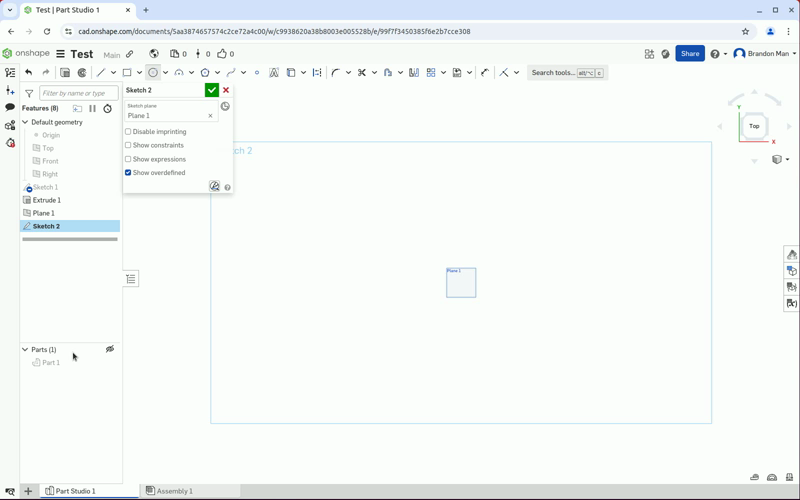
mouse_move(461, 282)
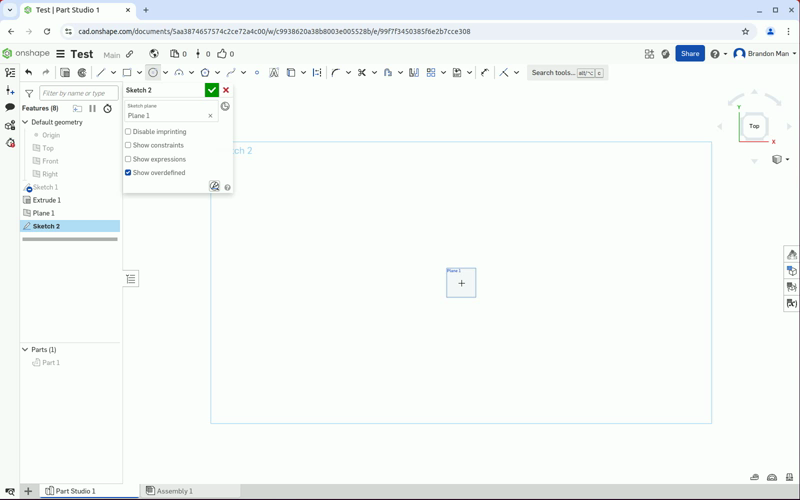
click(461, 282)
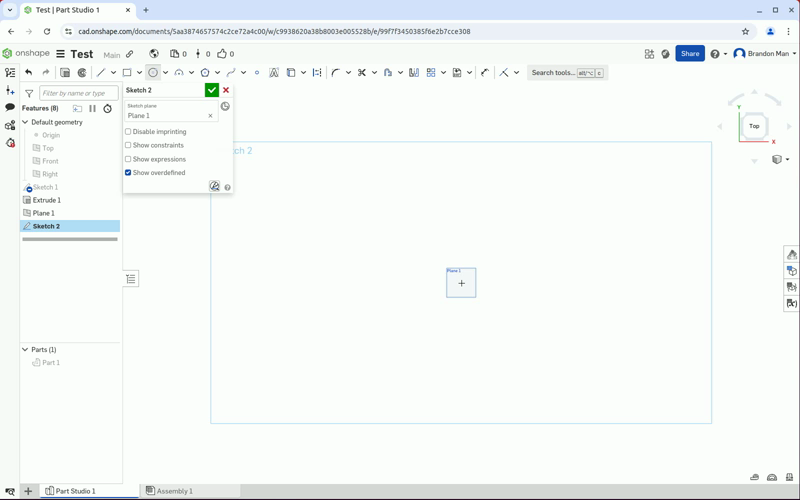
key_up(shift)
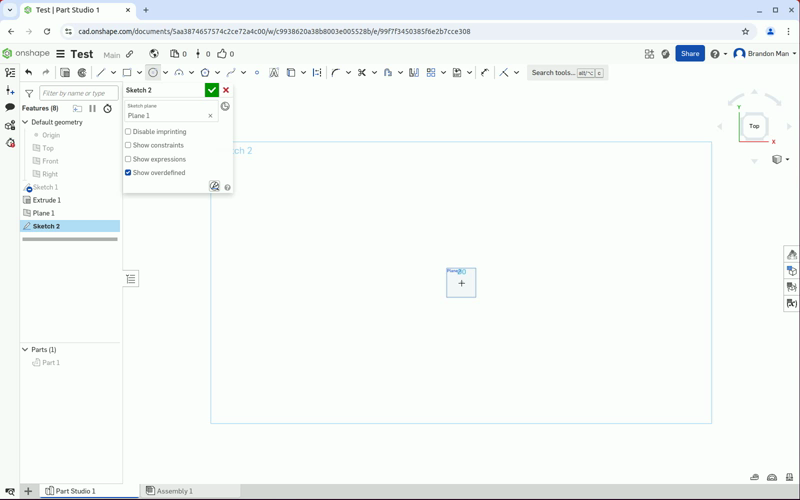
mouse_move(467, 282)
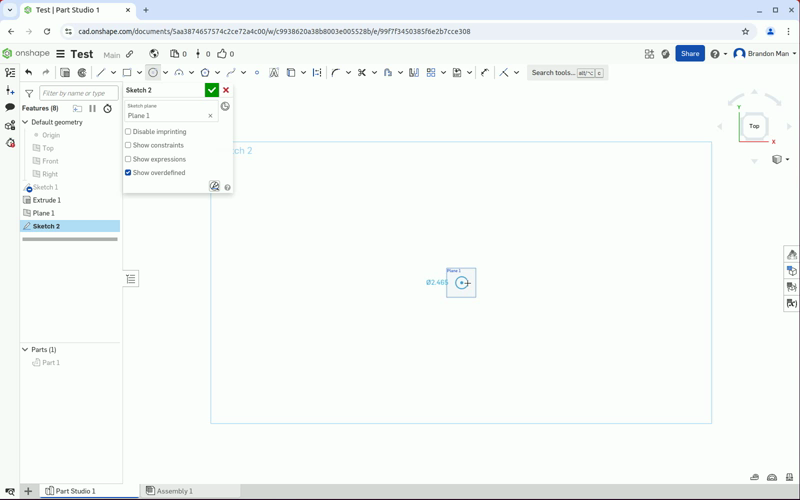
click(467, 282)
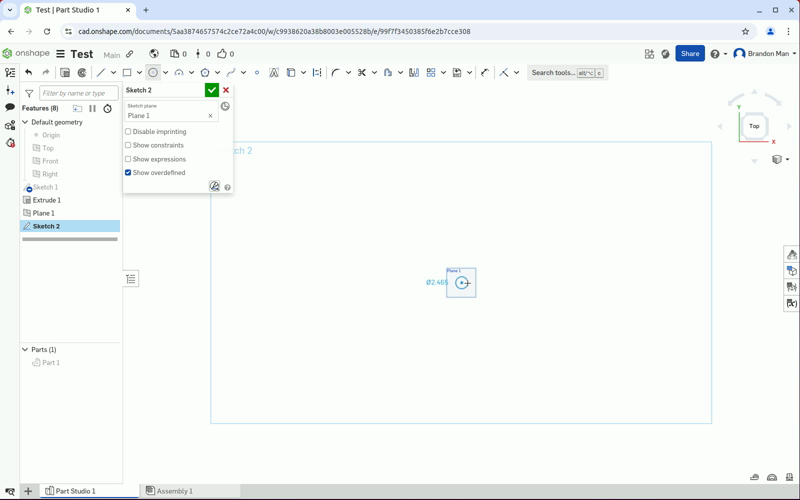
key(esc)
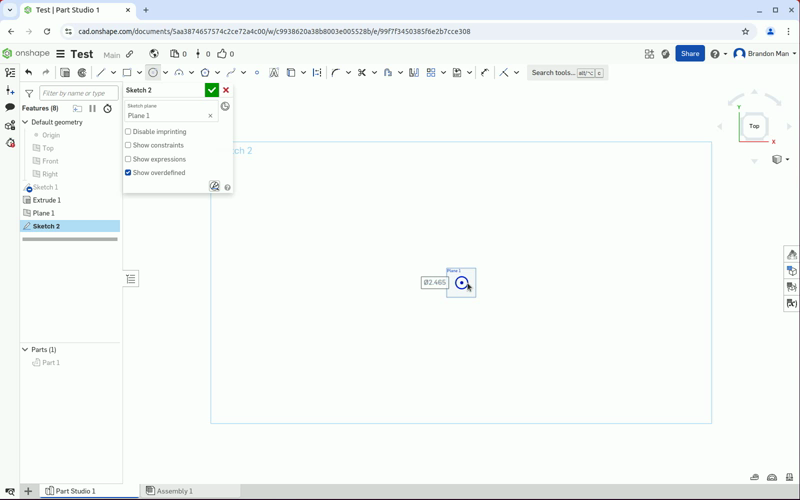
mouse_move(459, 279)
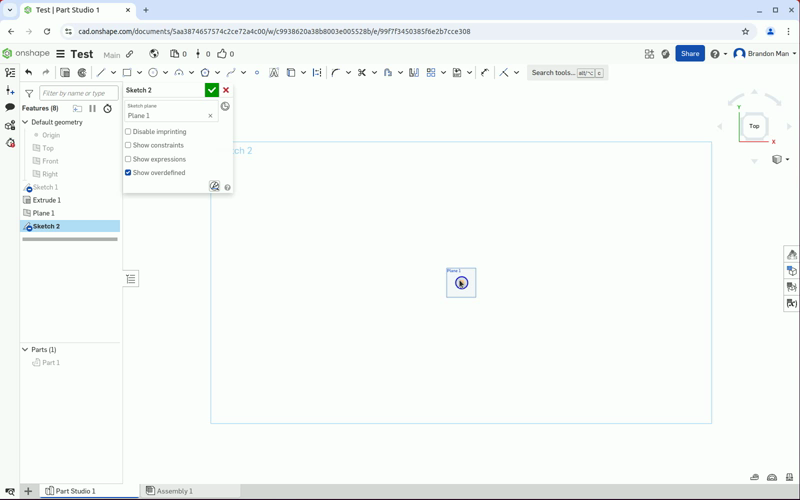
scroll(6)
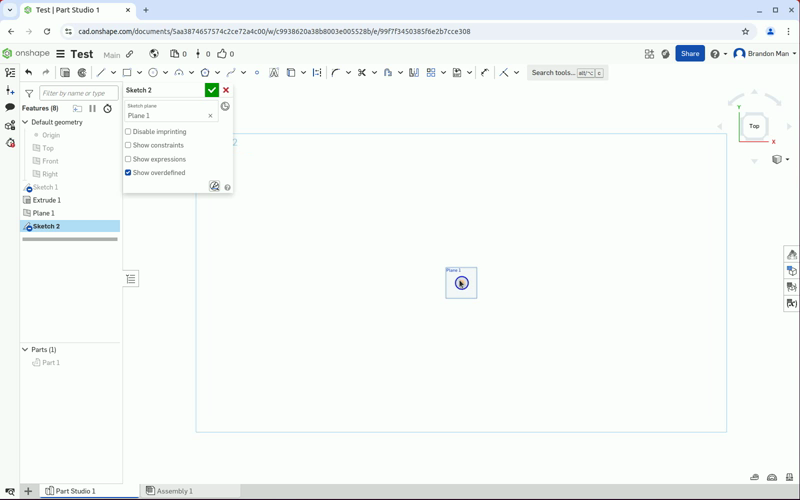
scroll(6)
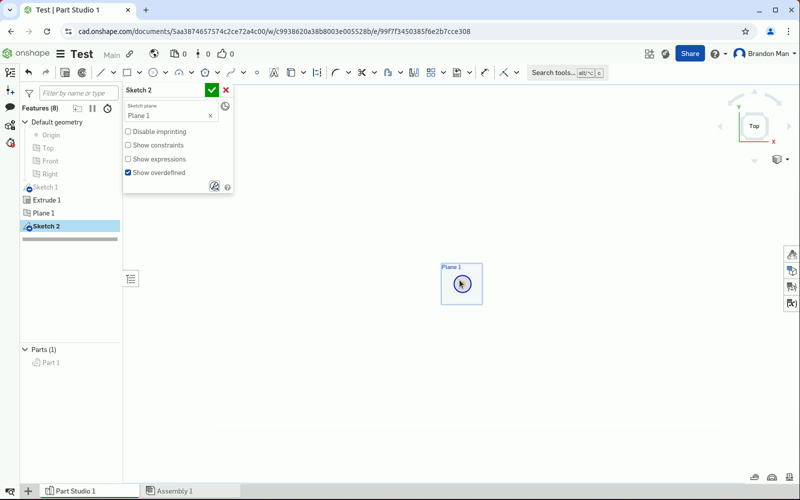
scroll(6)
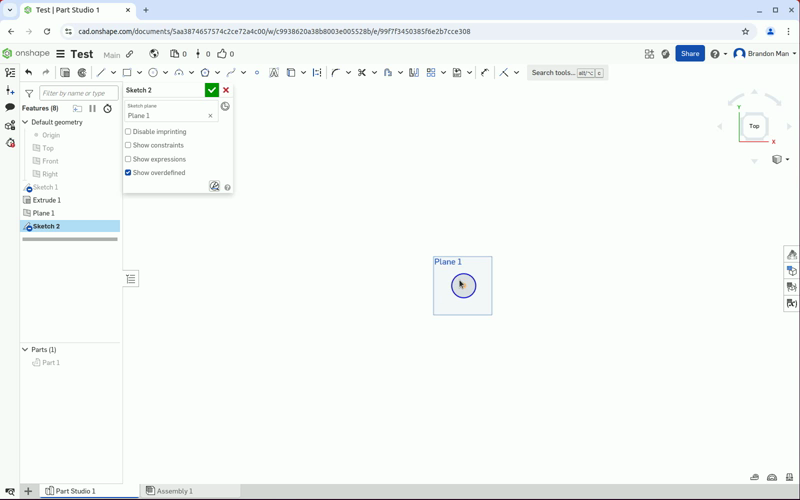
scroll(6)
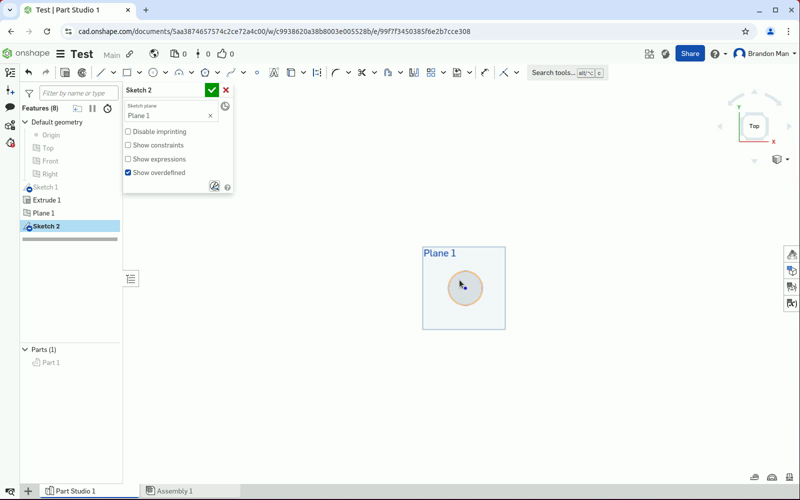
scroll(6)
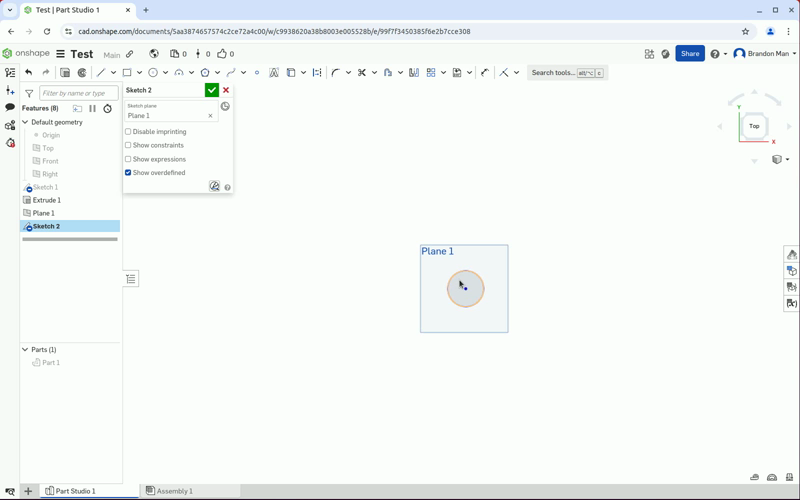
scroll(6)
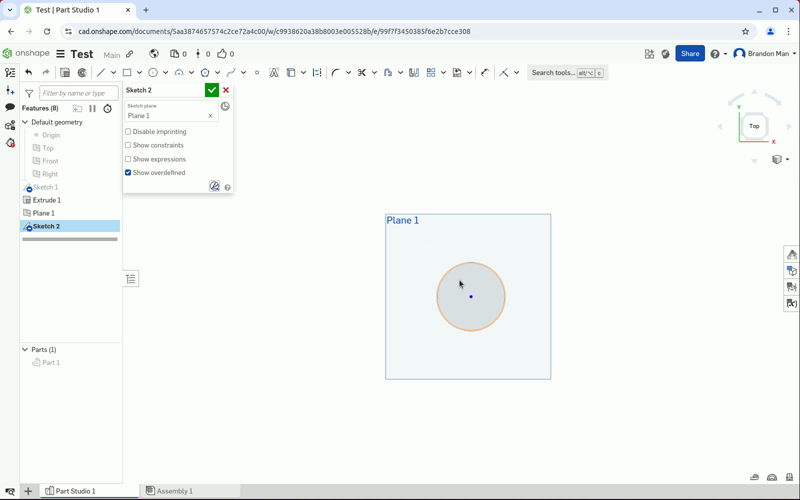
scroll(6)
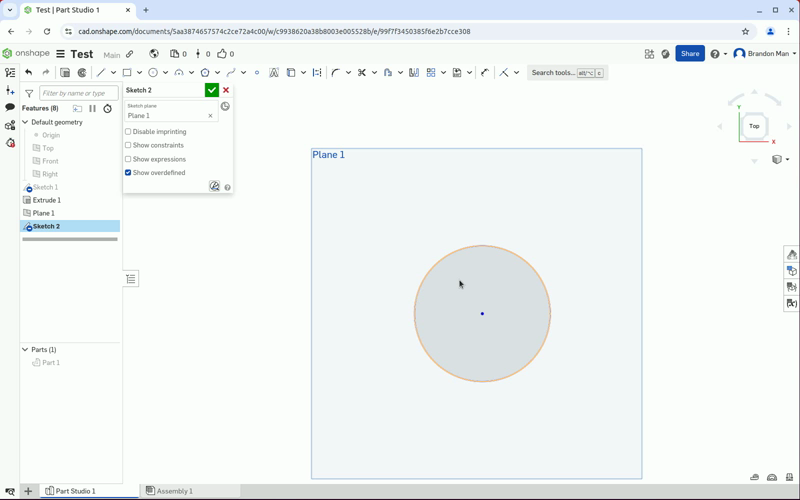
click(459, 279)
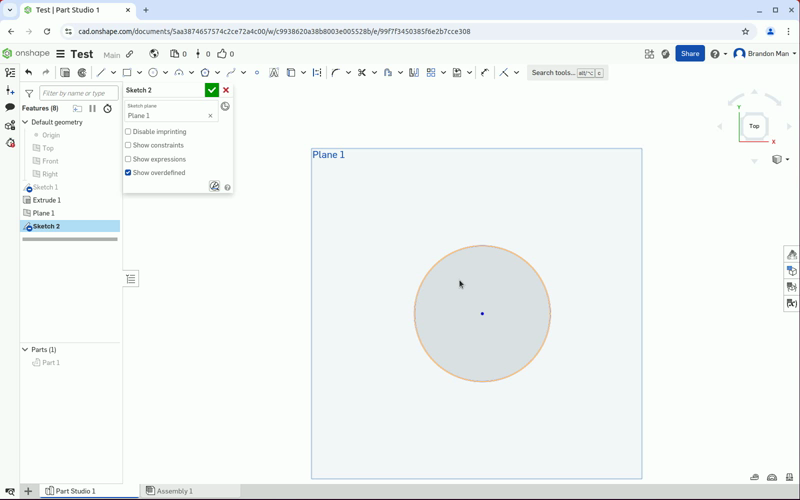
scroll(-6)
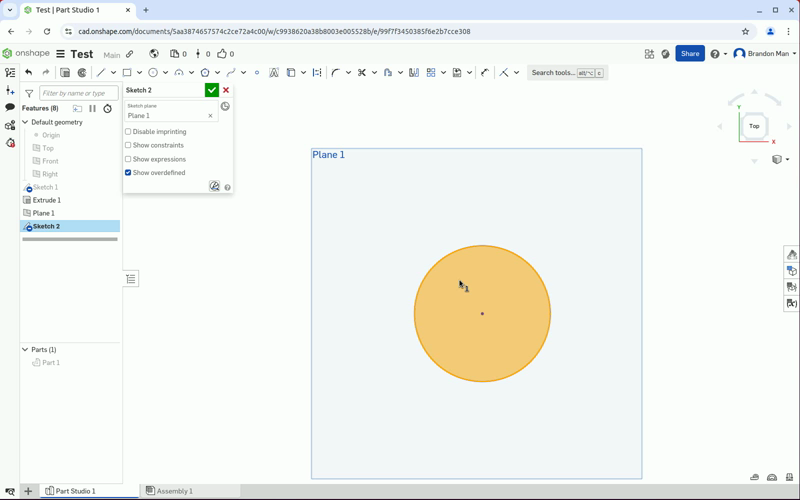
scroll(-6)
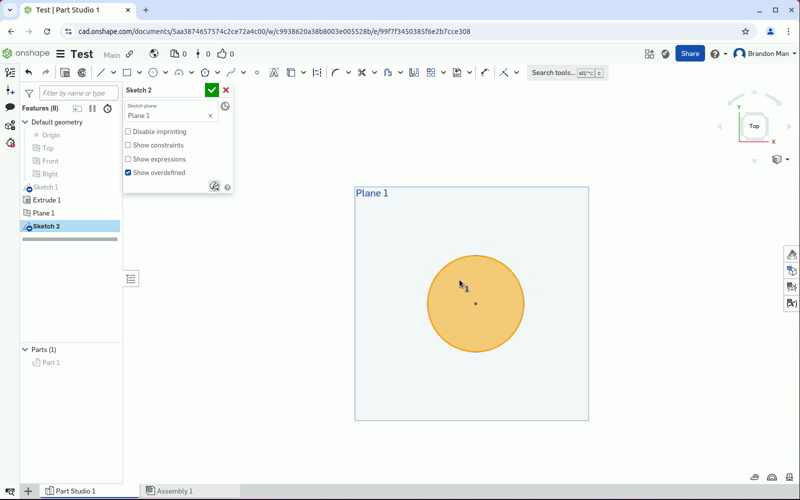
scroll(-6)
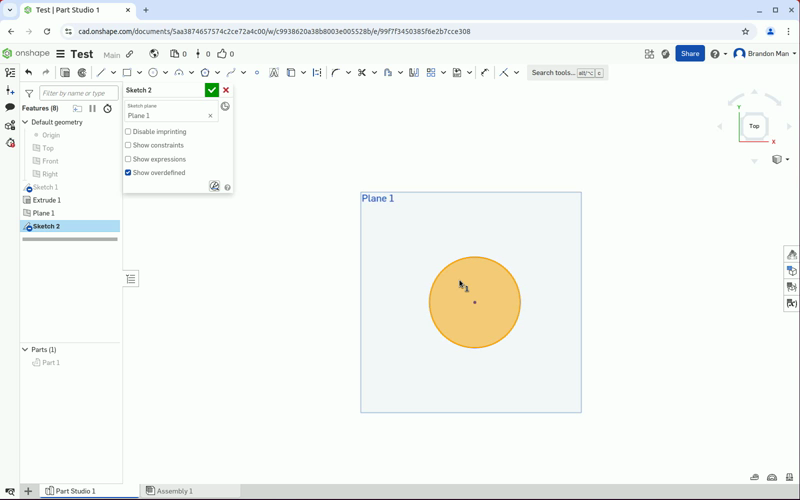
scroll(-6)
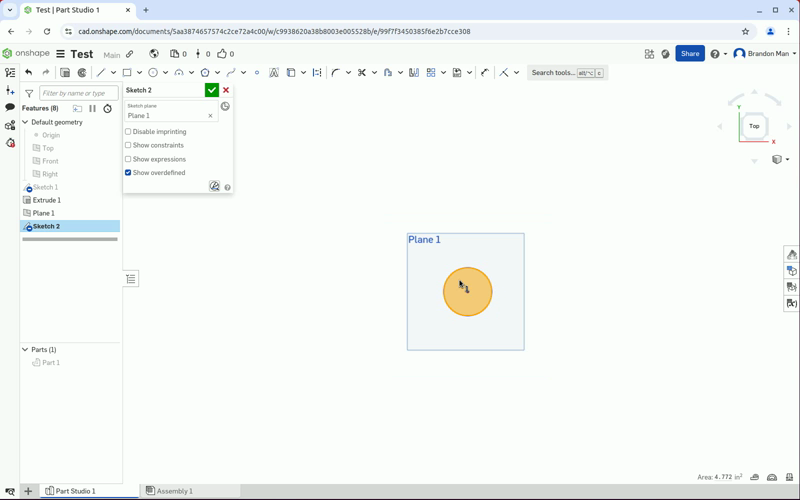
scroll(-6)
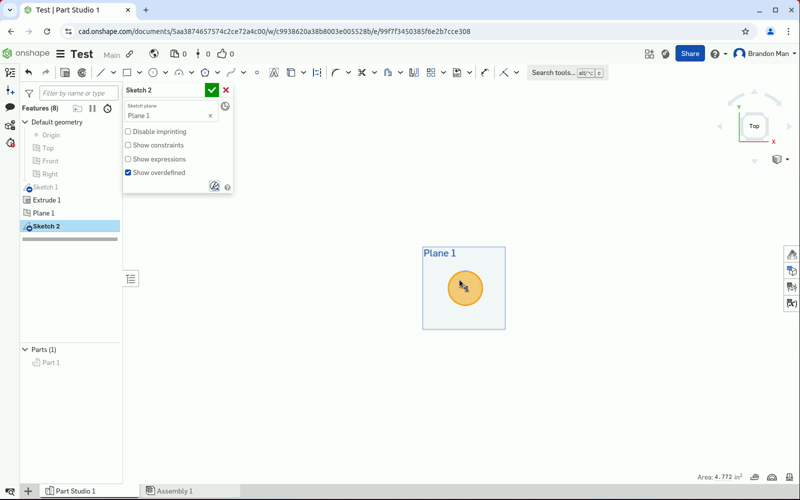
scroll(-6)
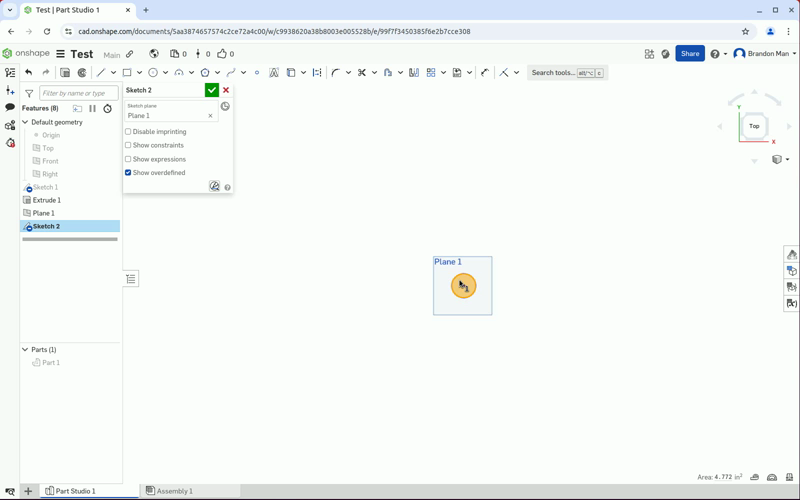
scroll(-6)
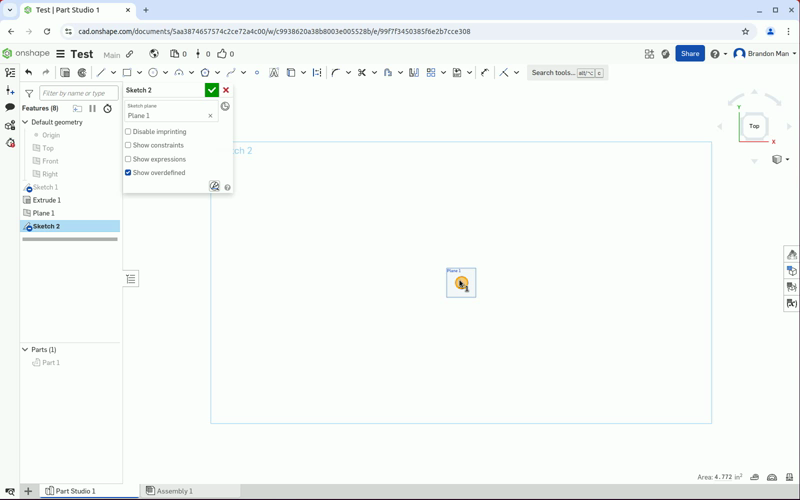
mouse_move(73, 352)
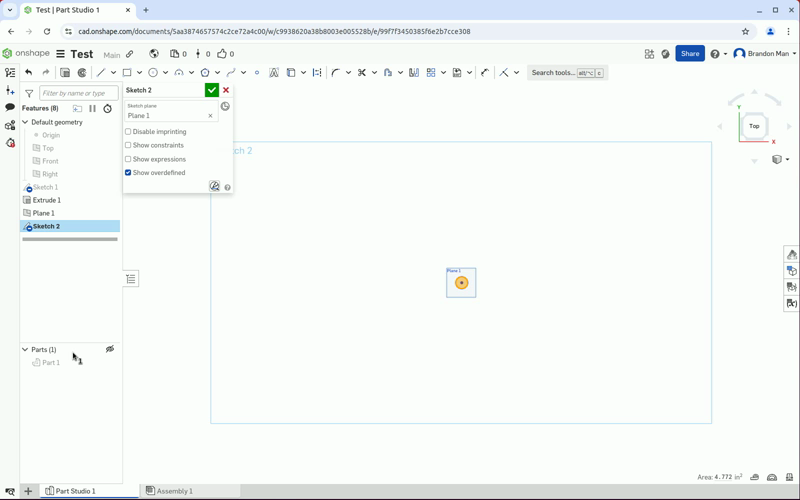
key(shift+y)
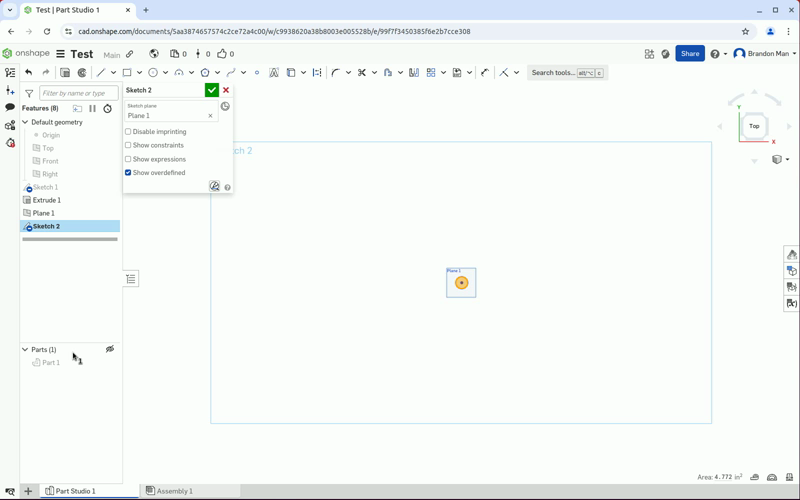
key(shift+e)
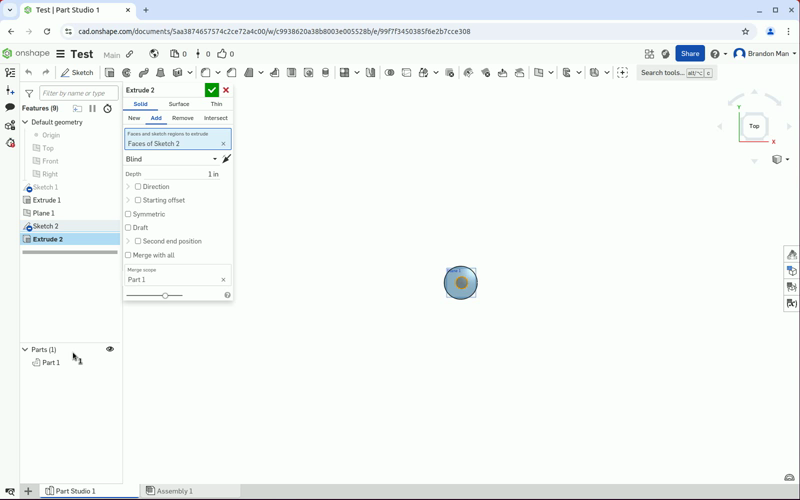
mouse_move(143, 106)
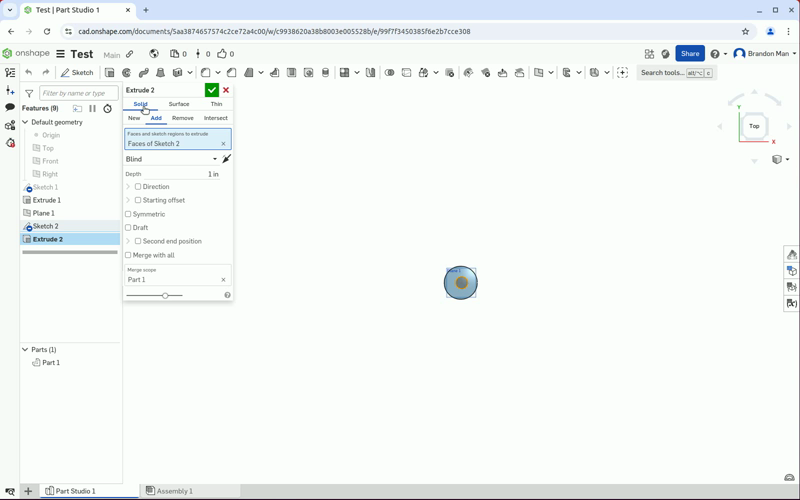
click(143, 106)
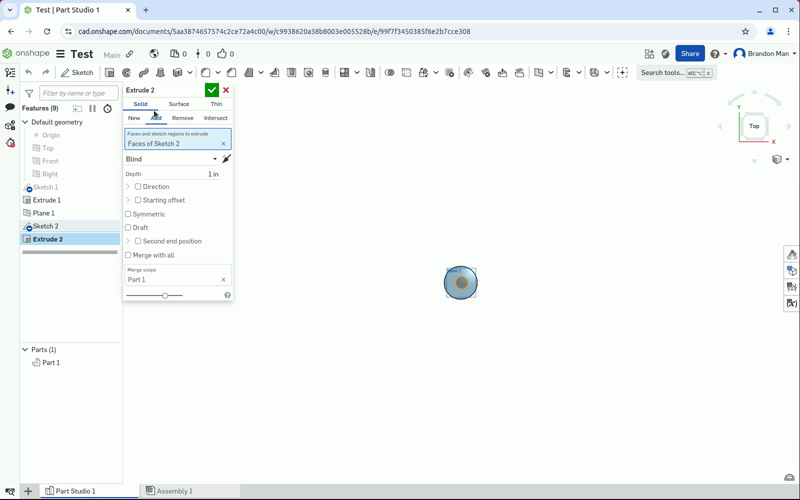
mouse_move(186, 120)
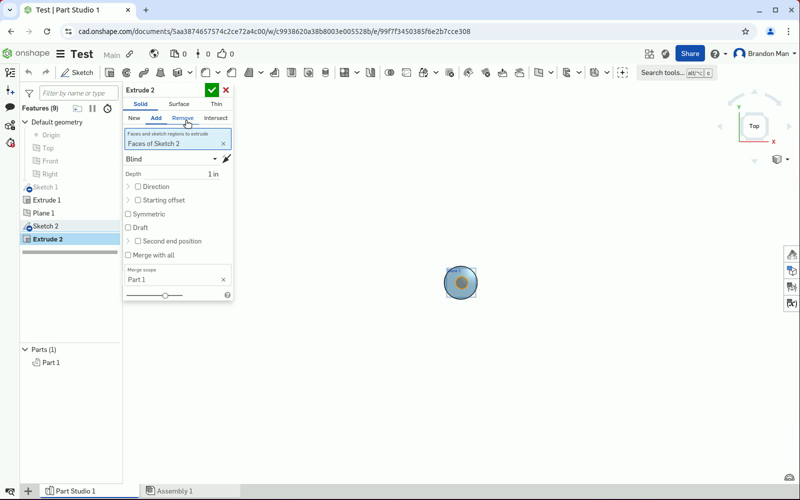
click(186, 120)
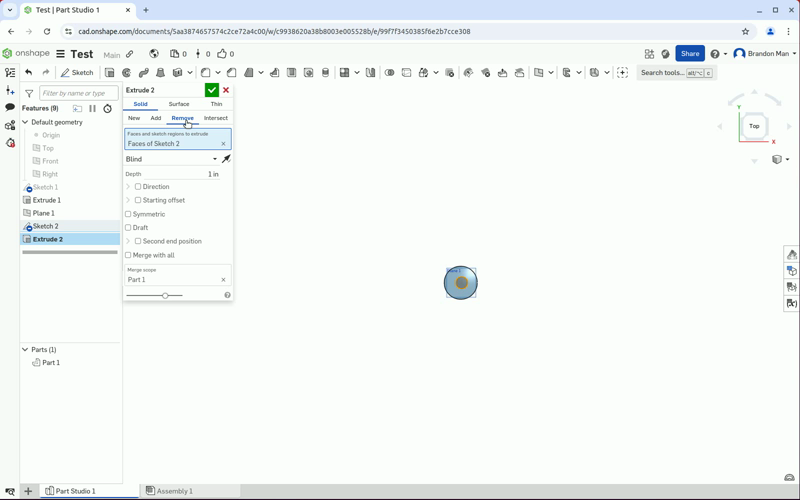
key(tab, 4)
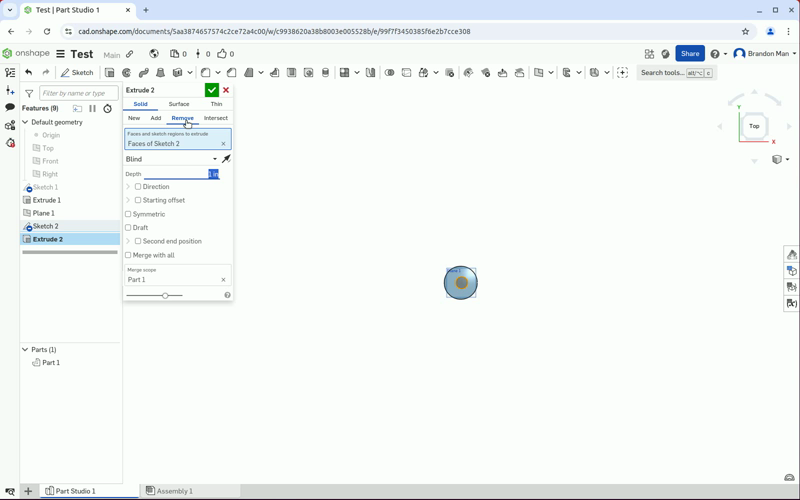
text(30.811)
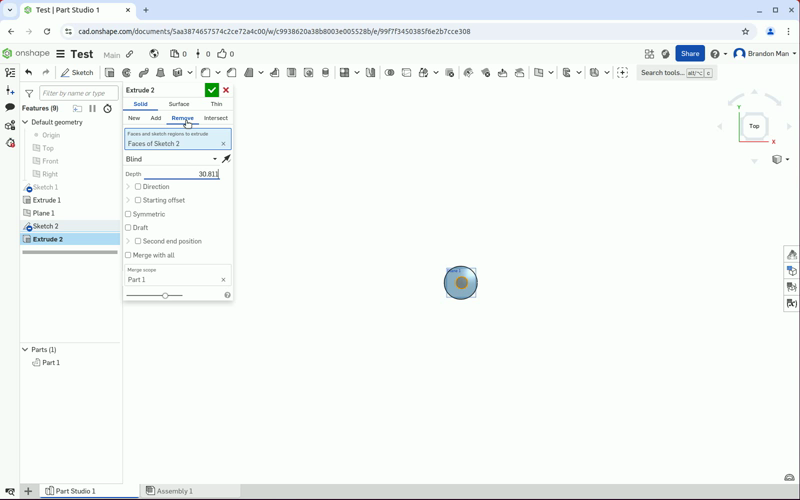
key(tab, 6)
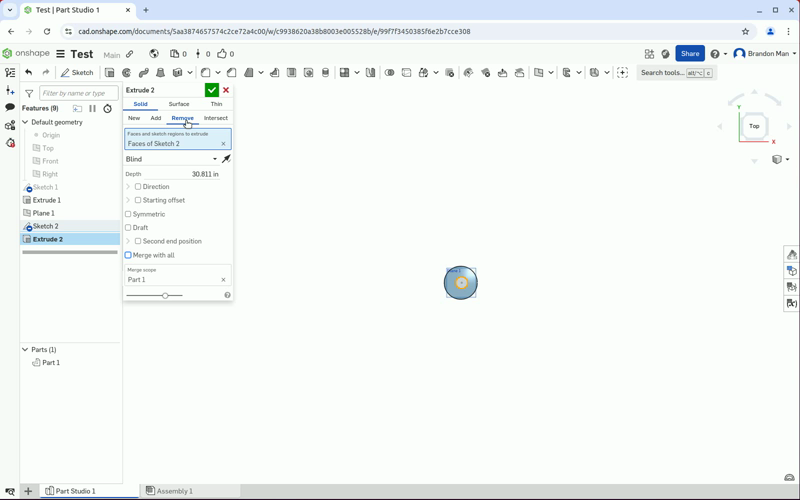
key(space)
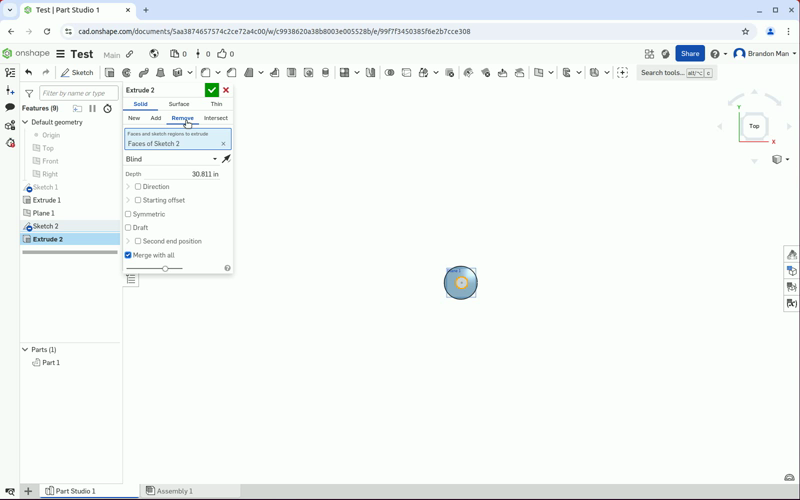
key(enter)
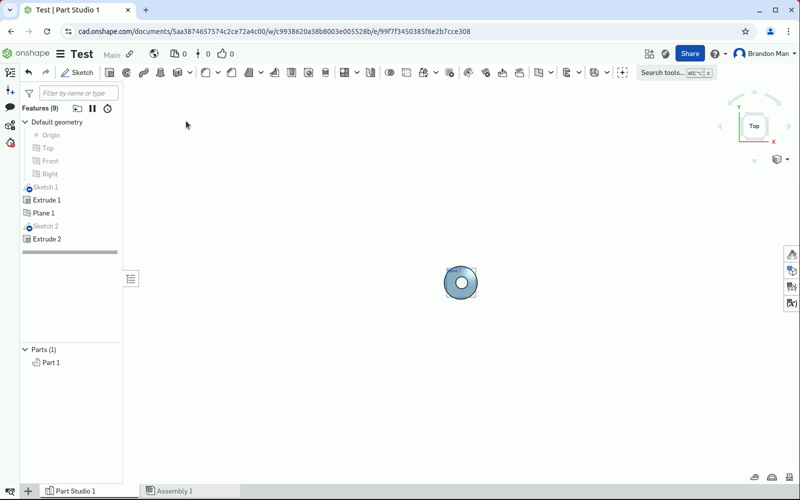
key(shift+h)
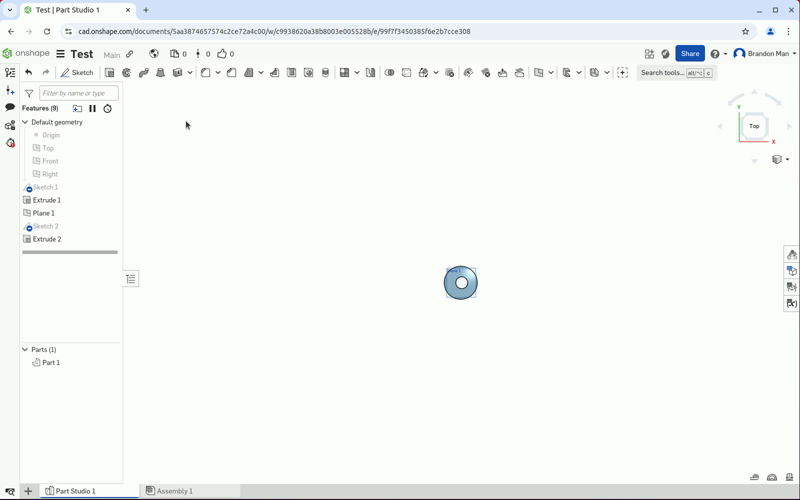
key(shift+h)
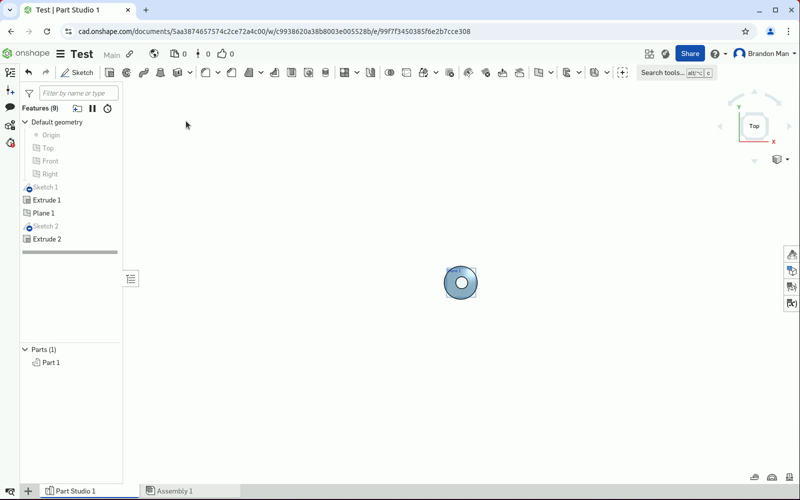
mouse_move(73, 189)
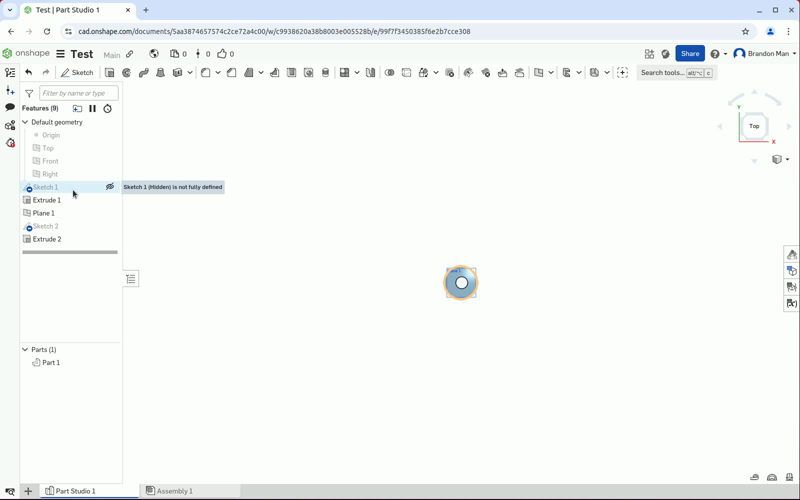
click(73, 189)
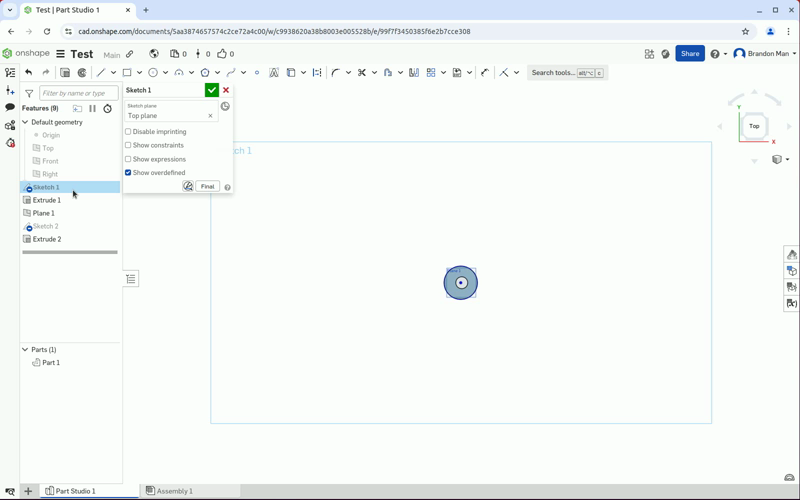
mouse_move(229, 92)
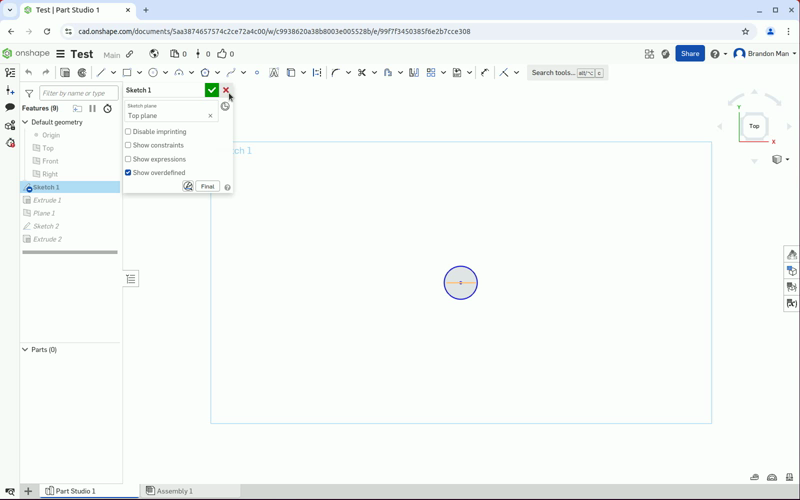
click(229, 92)
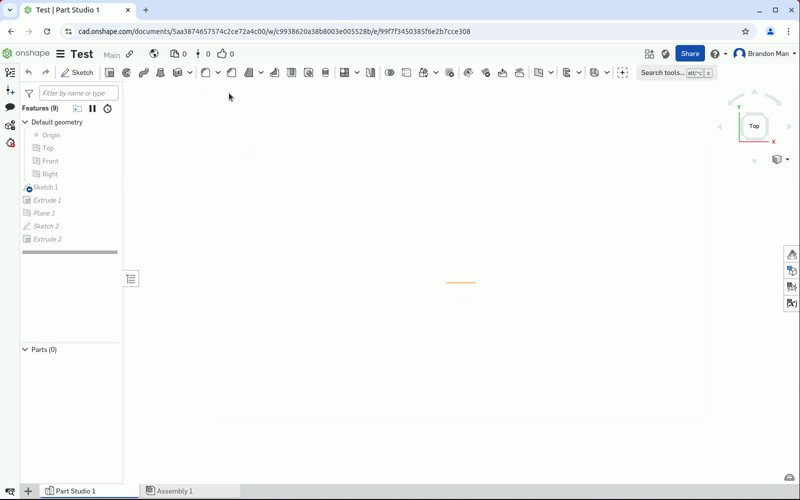
key(shift+s)
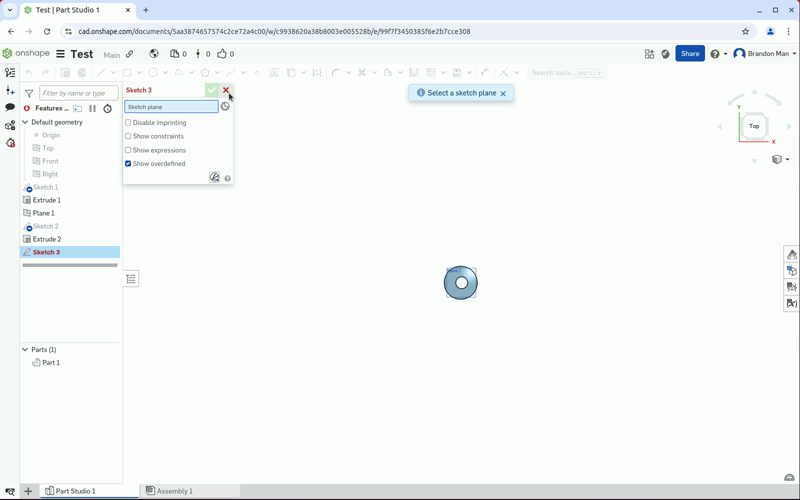
mouse_move(73, 215)
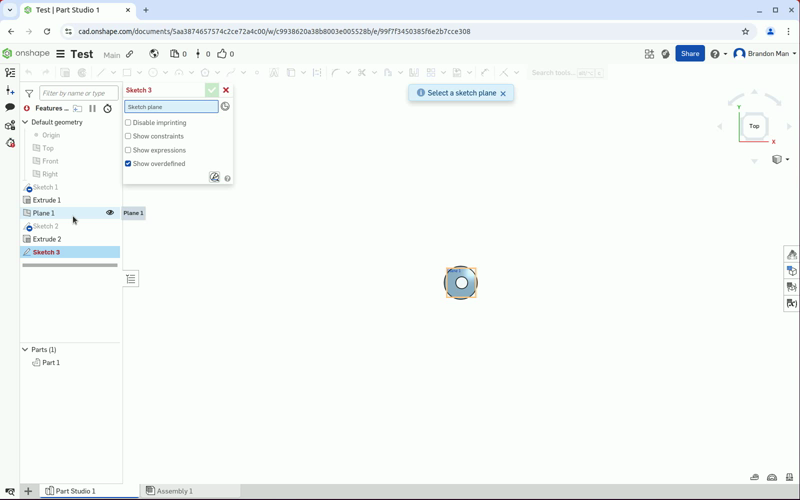
click(73, 215)
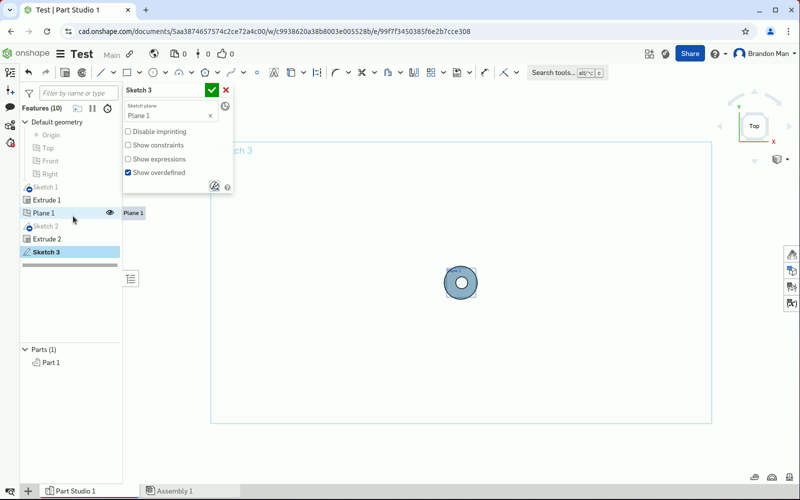
mouse_move(73, 352)
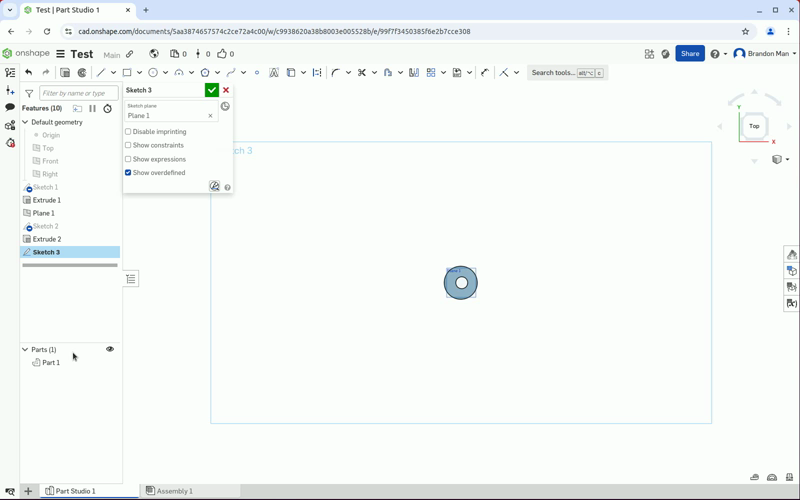
key(y)
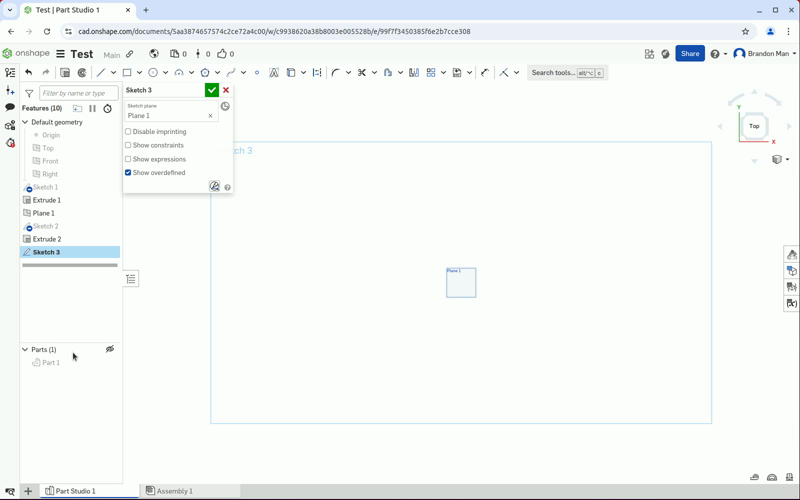
key(c)
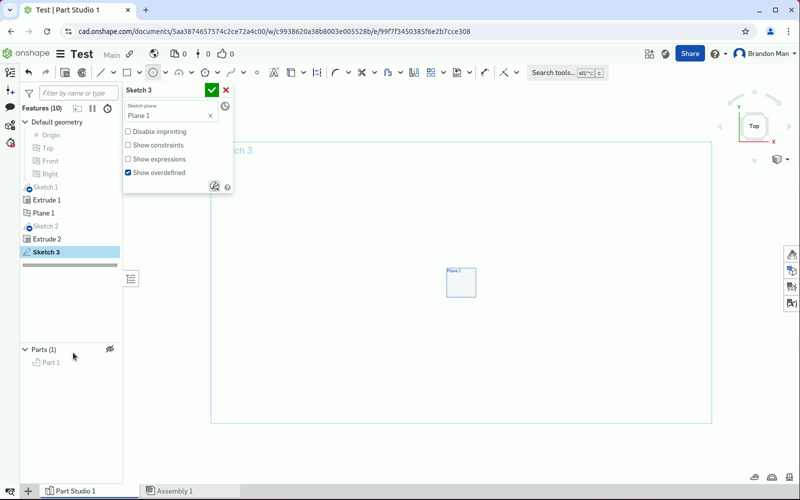
key_down(shift)
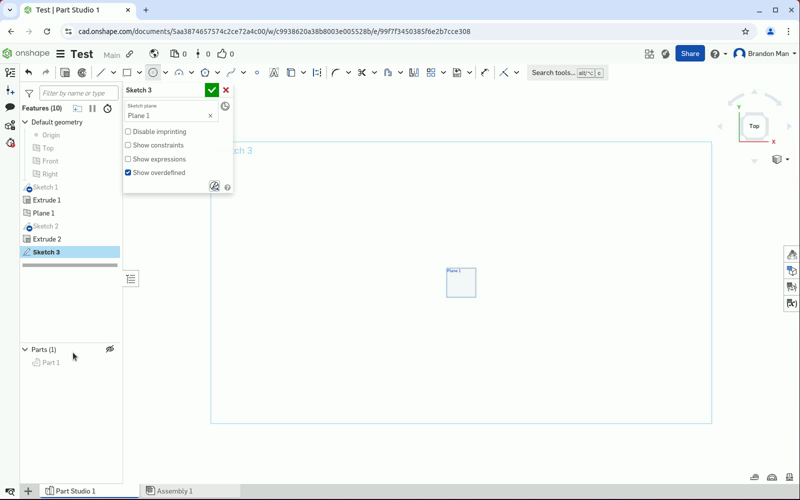
mouse_move(461, 282)
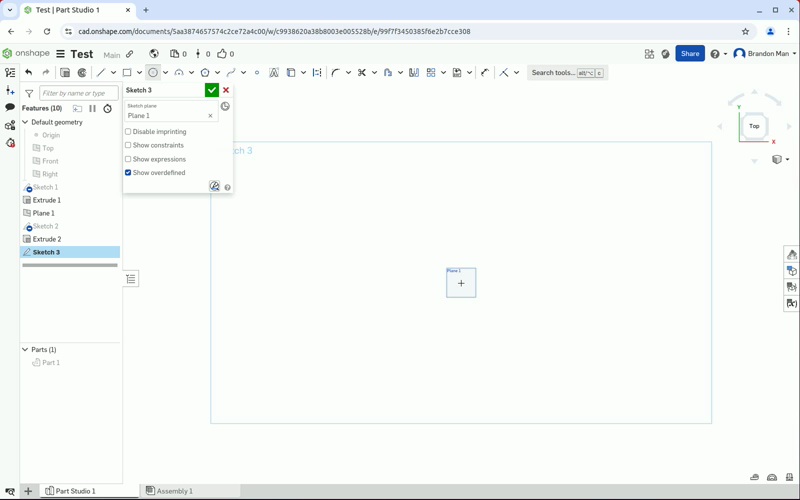
click(461, 282)
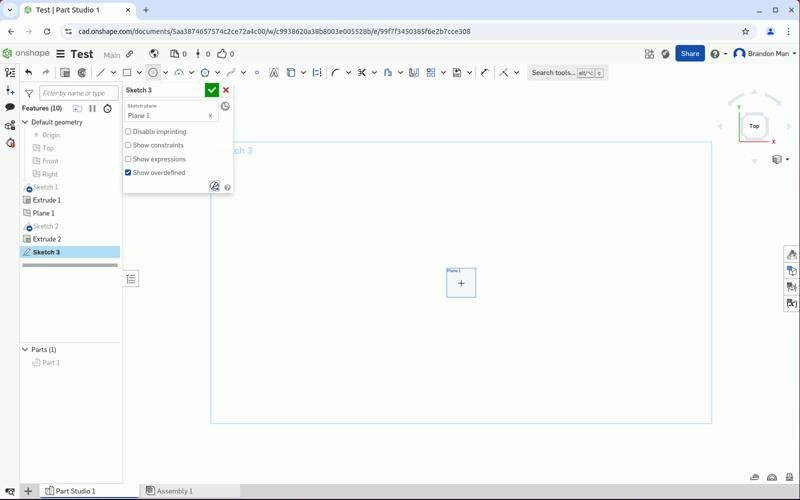
key_up(shift)
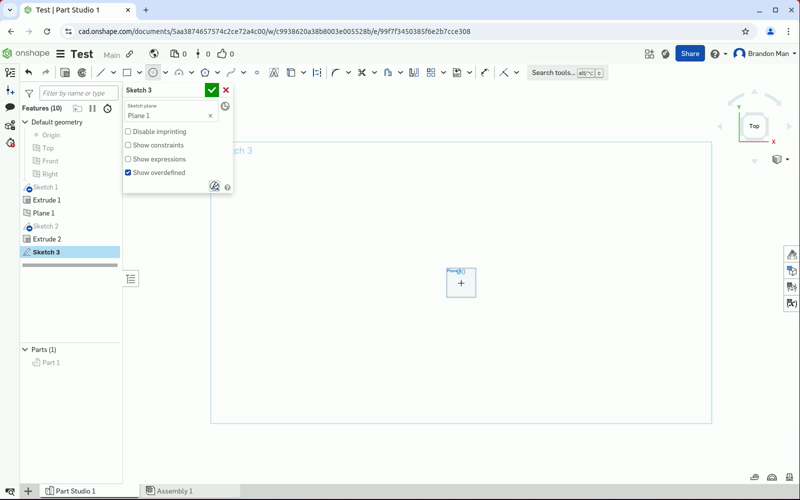
mouse_move(476, 282)
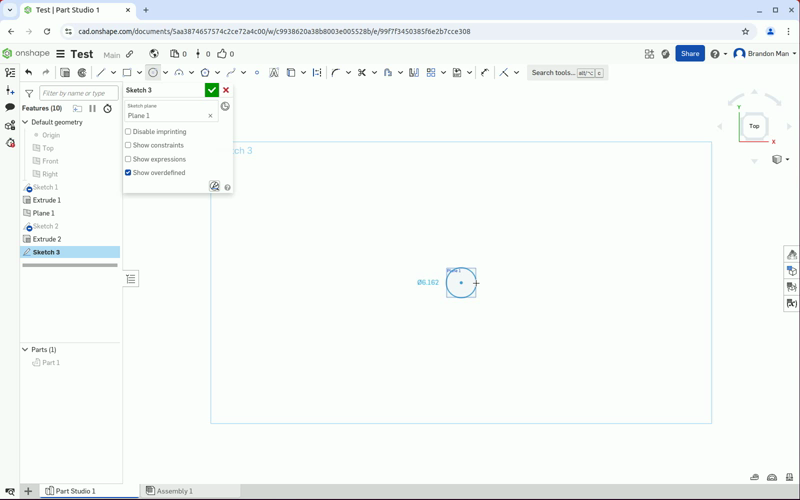
click(476, 282)
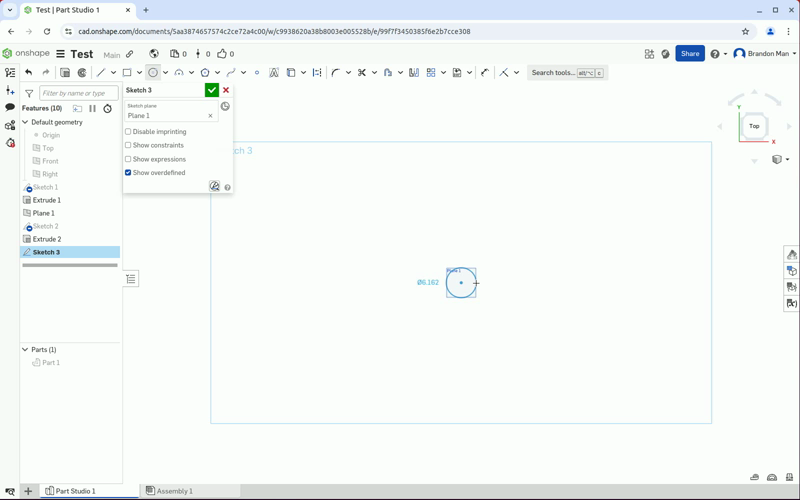
key(esc)
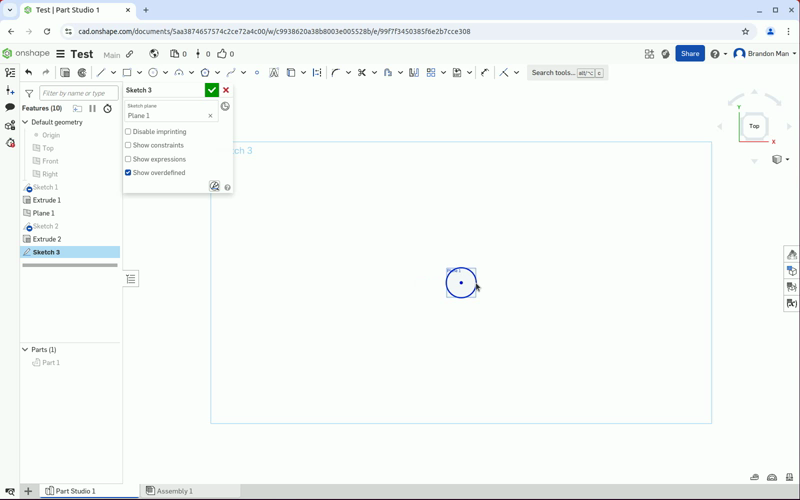
key(c)
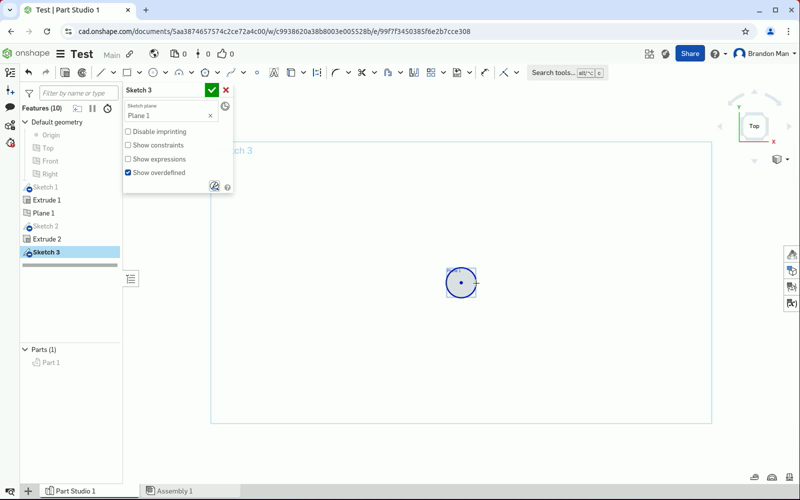
key_down(shift)
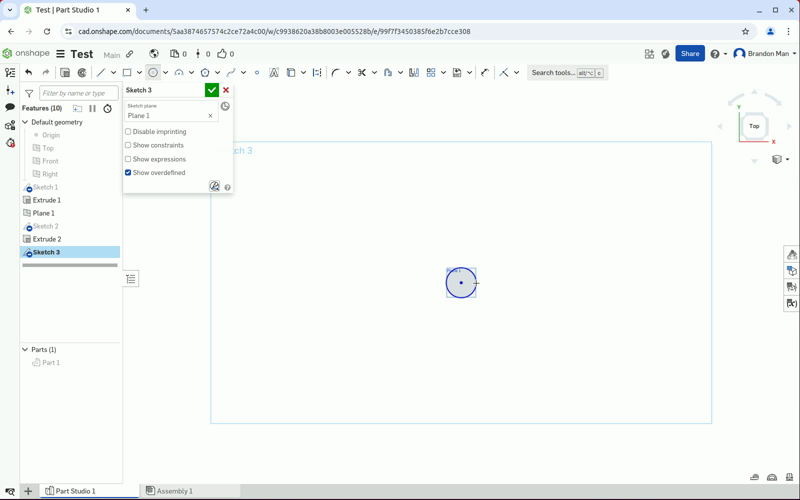
mouse_move(461, 282)
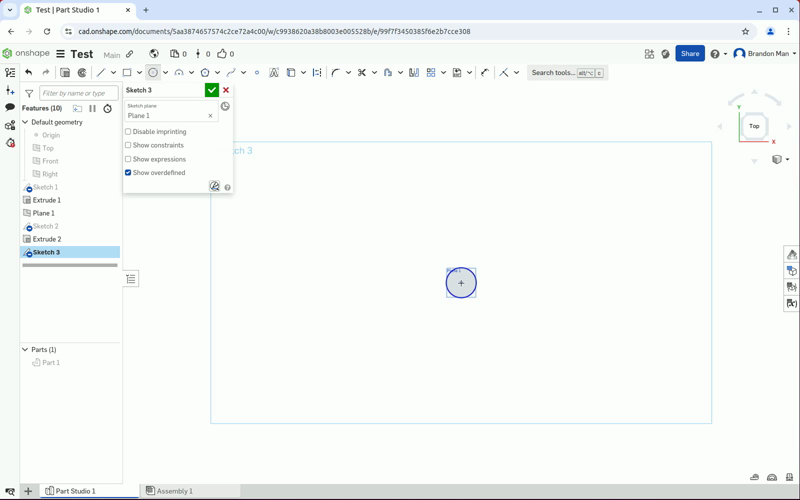
click(461, 282)
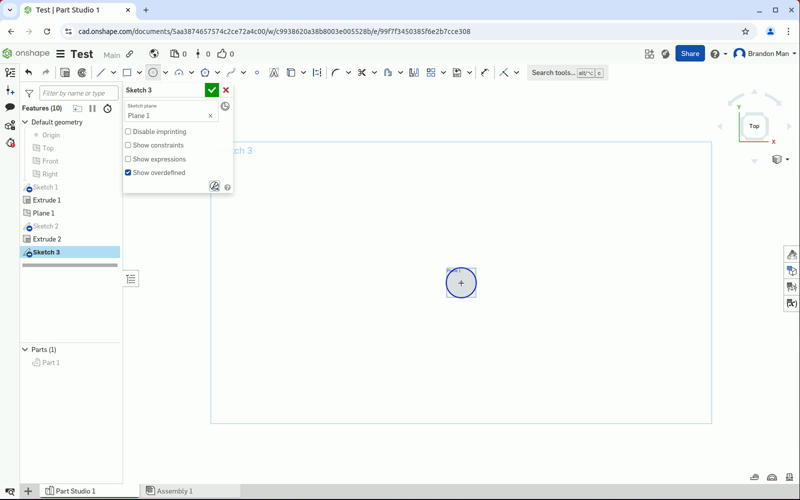
key_up(shift)
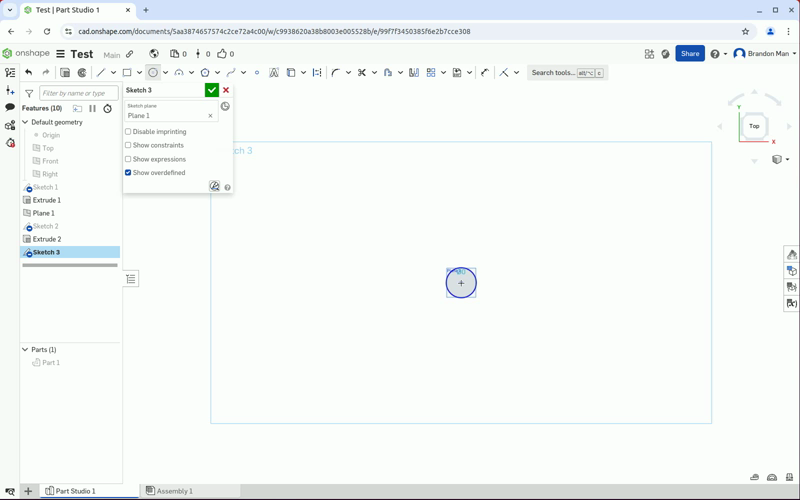
mouse_move(468, 282)
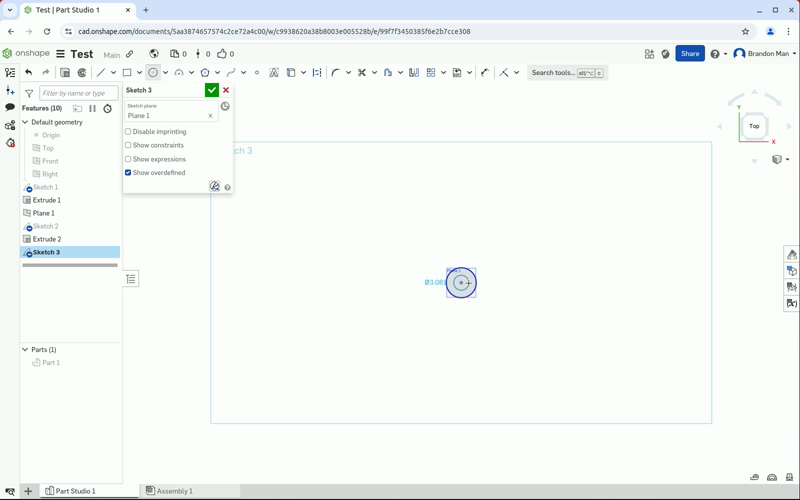
click(468, 282)
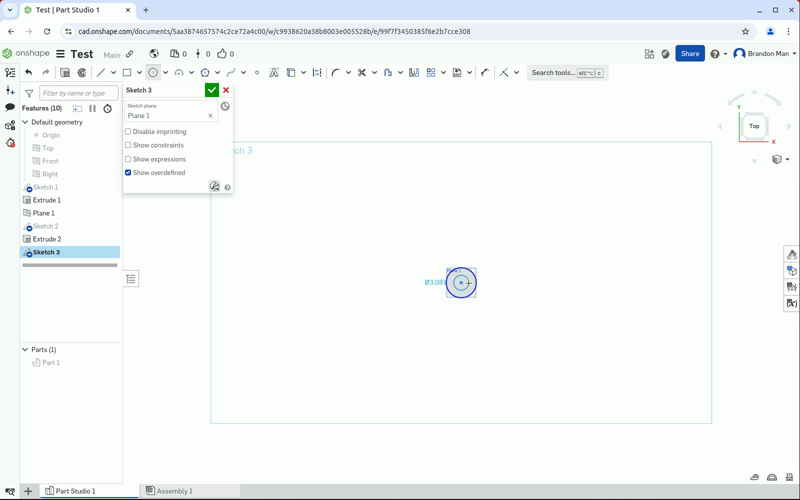
key(esc)
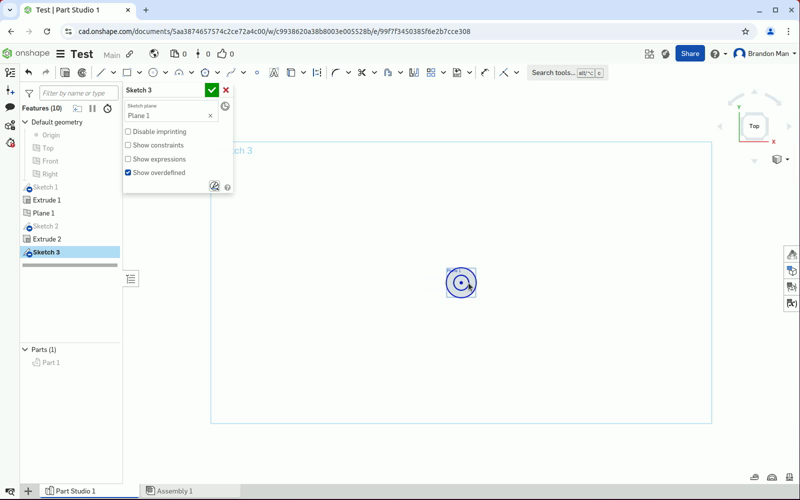
mouse_move(460, 274)
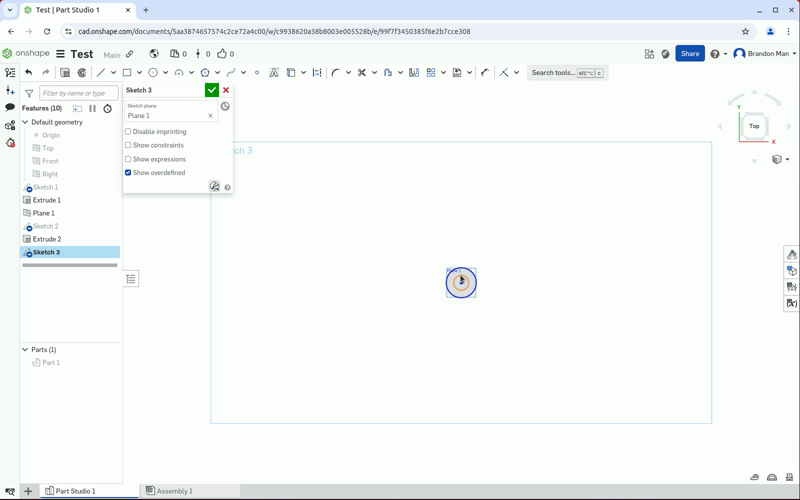
scroll(6)
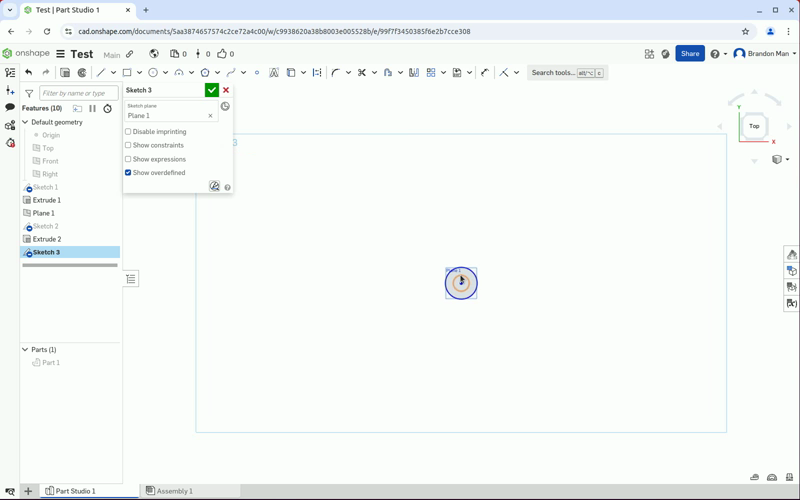
scroll(6)
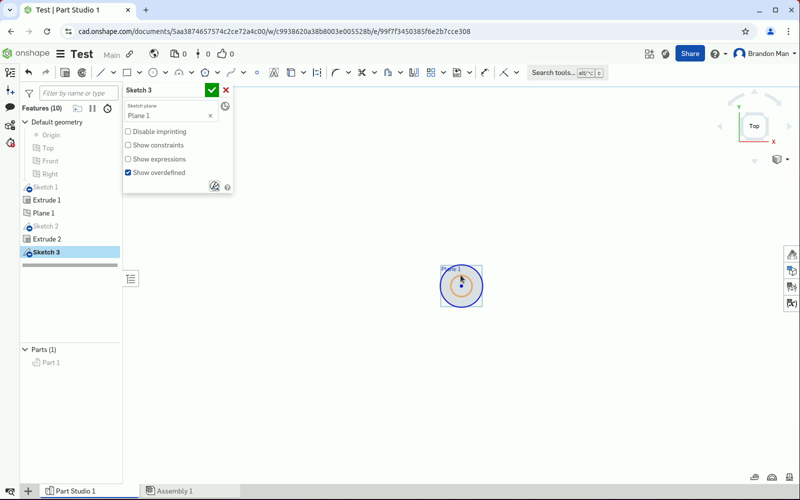
scroll(6)
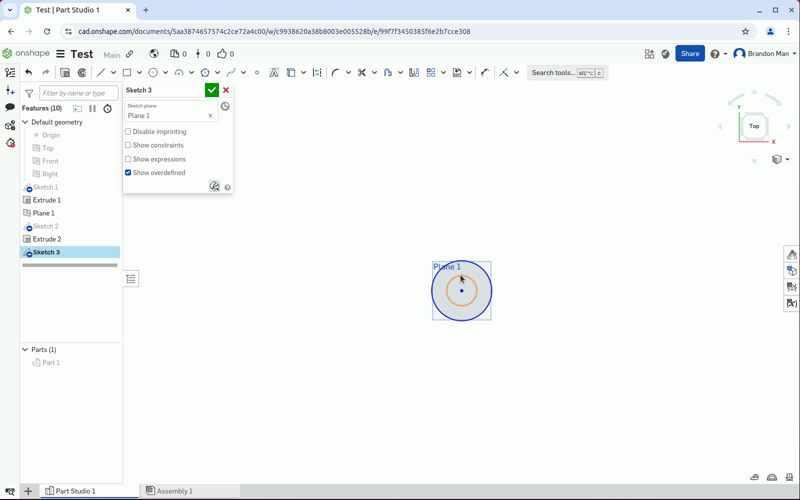
scroll(6)
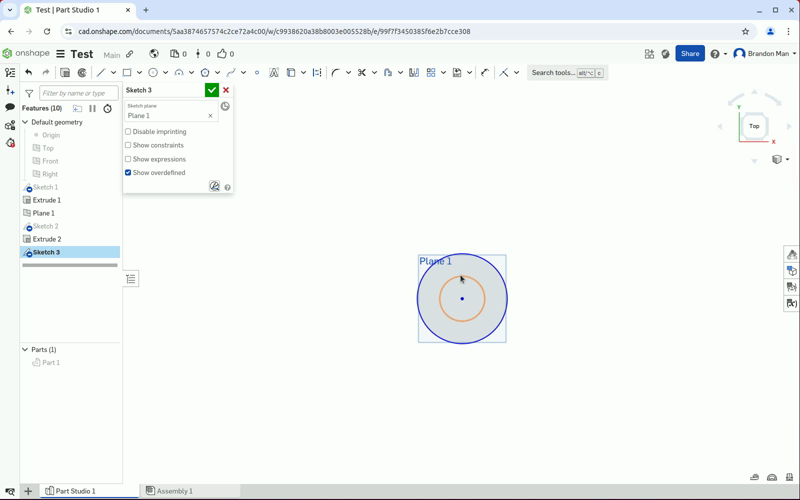
scroll(6)
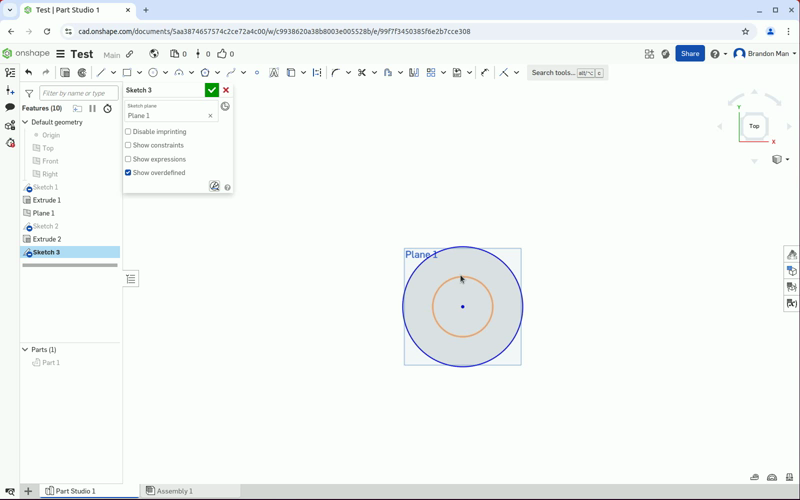
scroll(6)
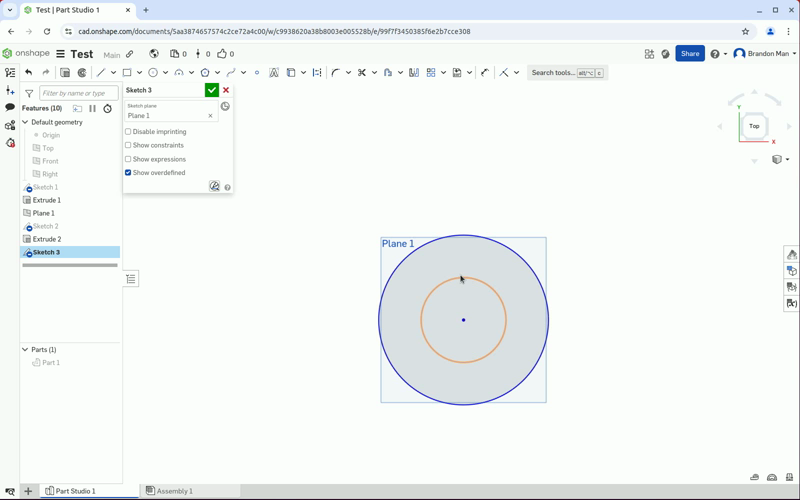
scroll(6)
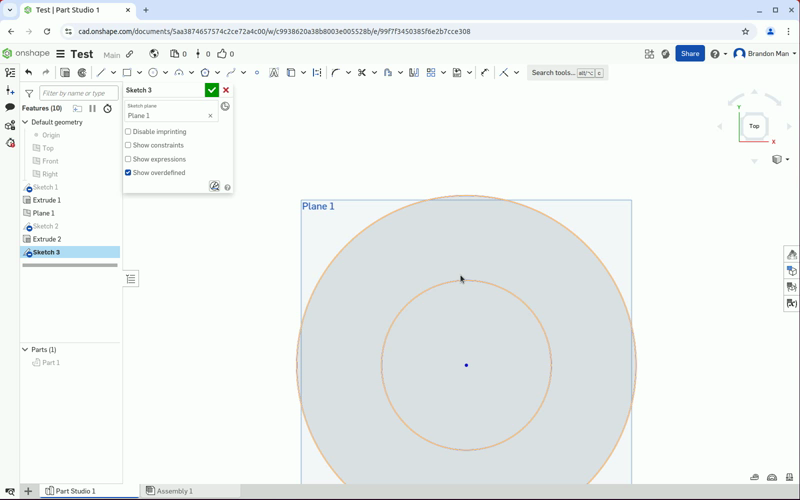
click(460, 274)
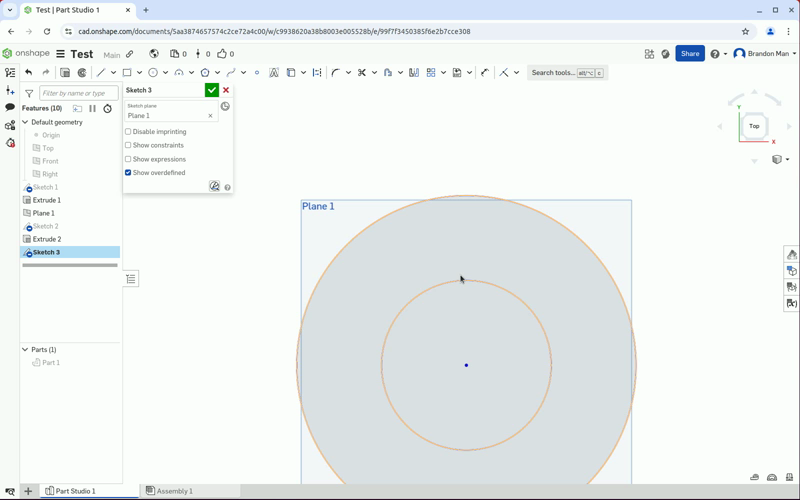
scroll(-6)
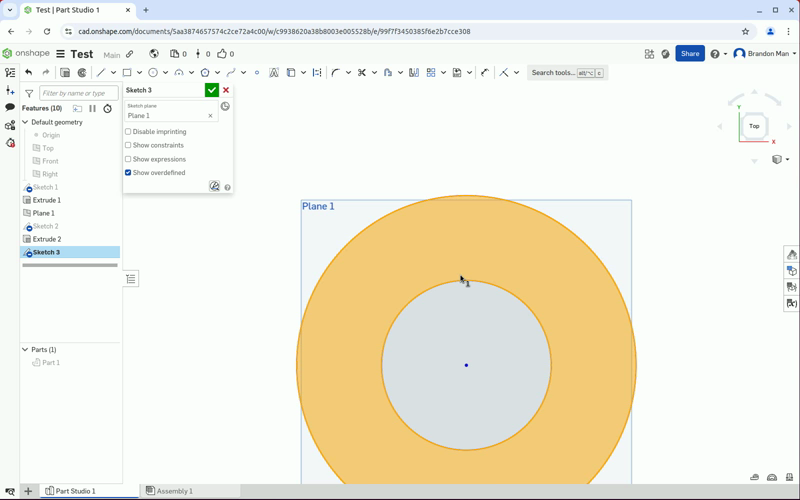
scroll(-6)
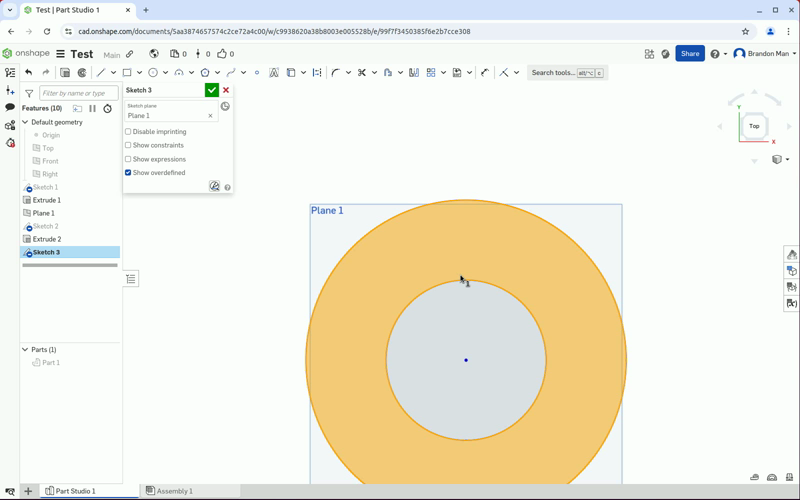
scroll(-6)
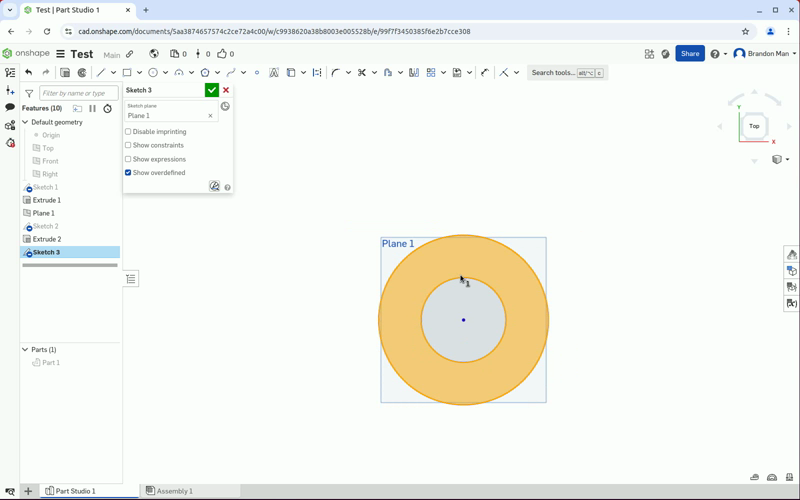
scroll(-6)
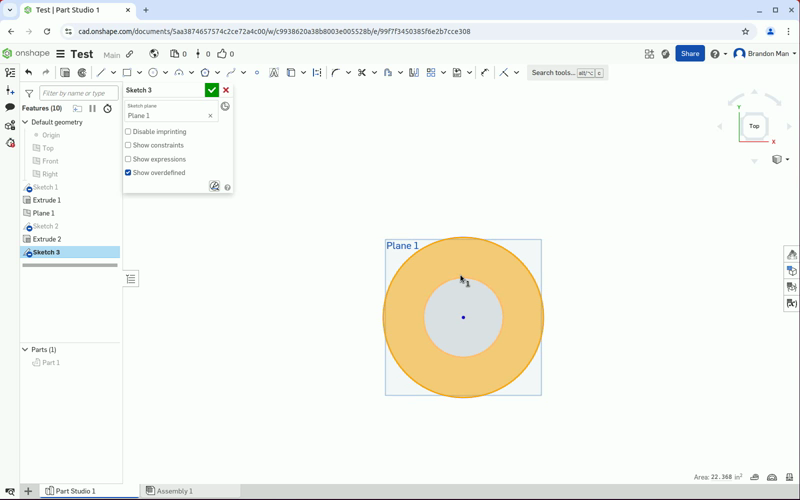
scroll(-6)
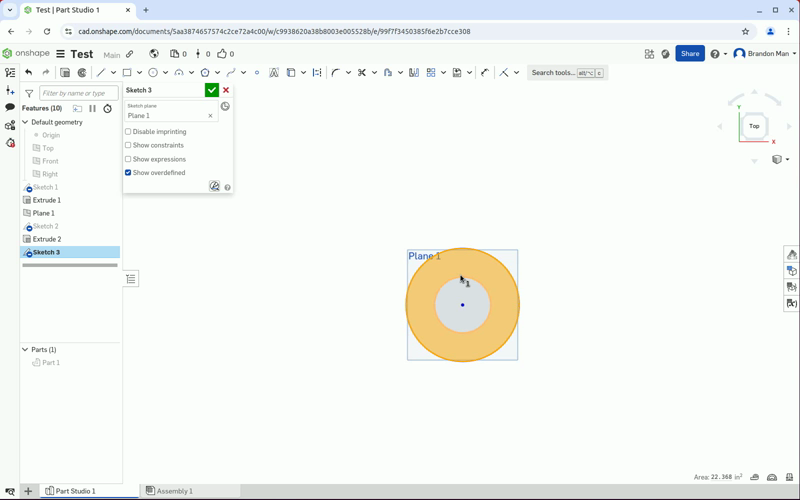
scroll(-6)
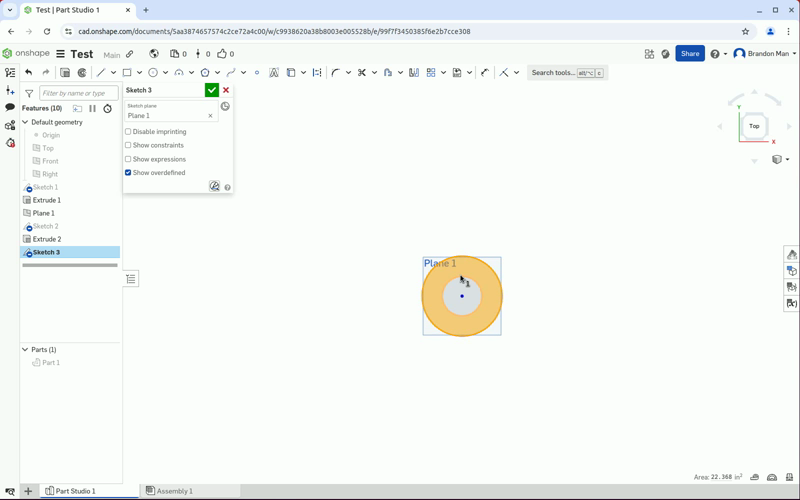
scroll(-6)
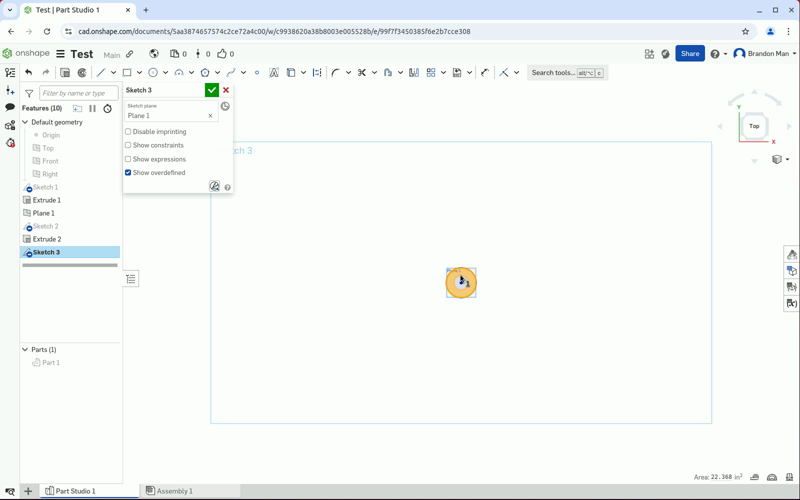
mouse_move(73, 352)
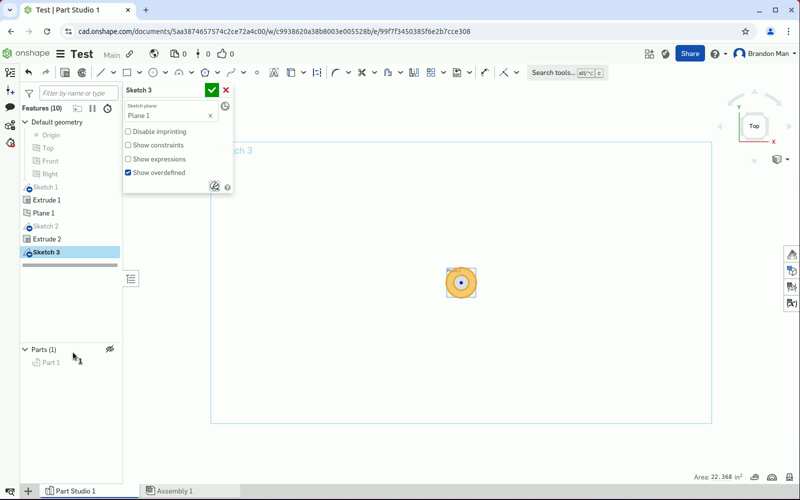
key(shift+y)
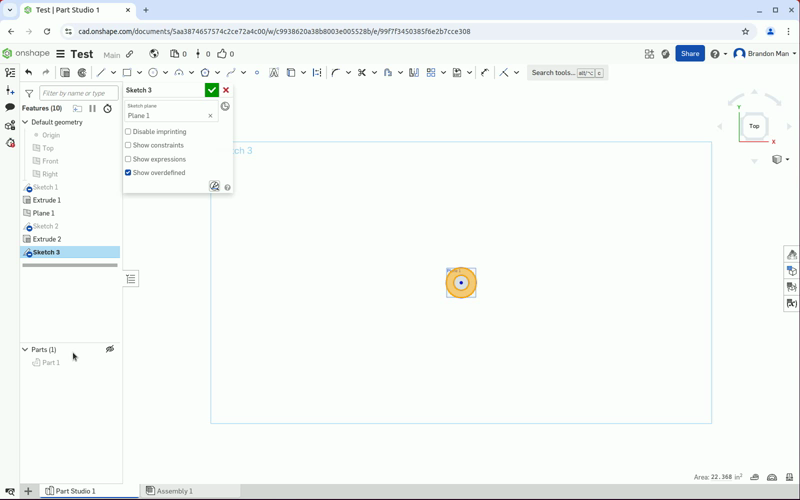
key(shift+e)
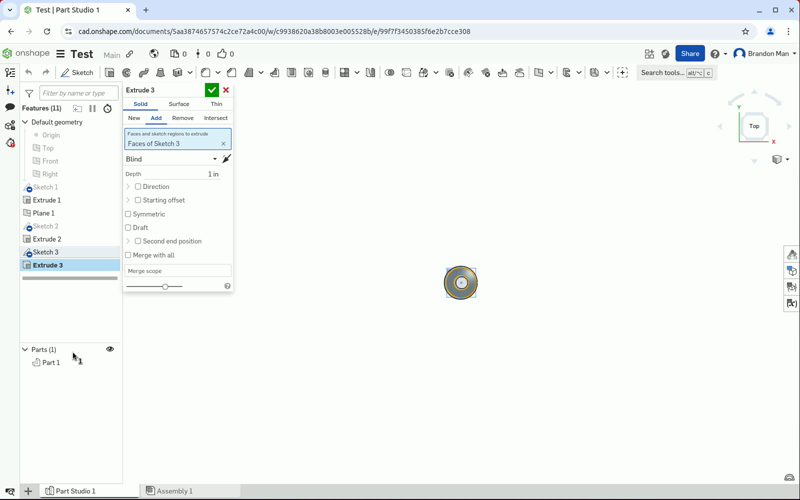
mouse_move(143, 106)
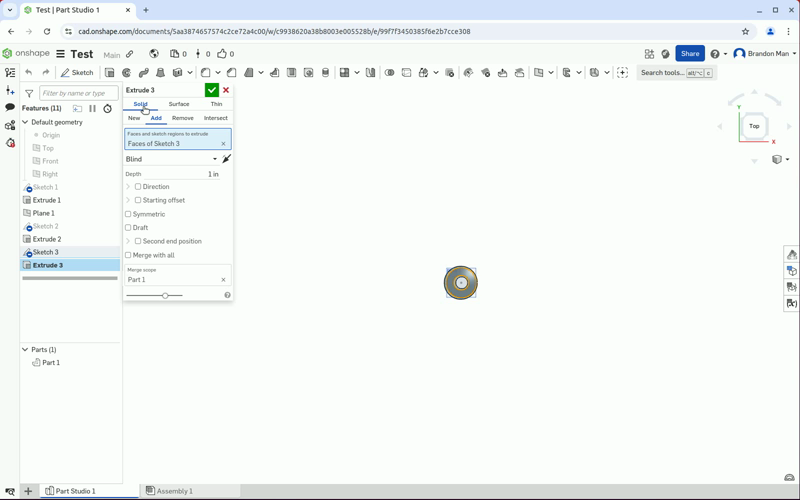
click(143, 106)
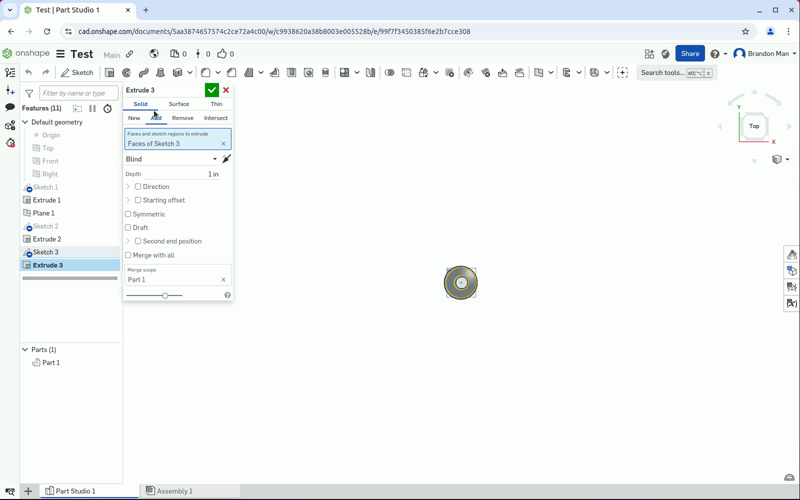
mouse_move(186, 120)
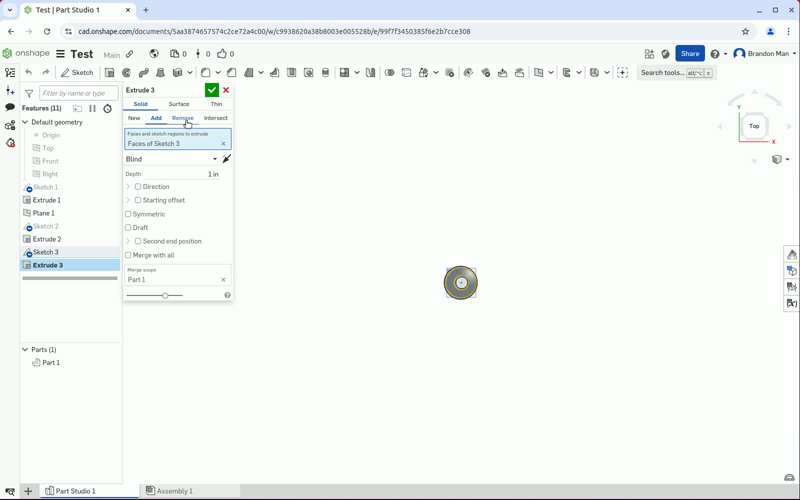
click(186, 120)
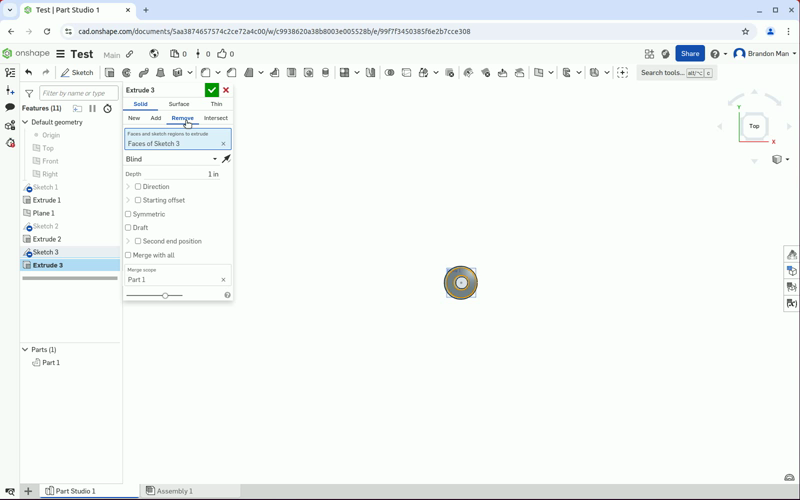
key(tab, 4)
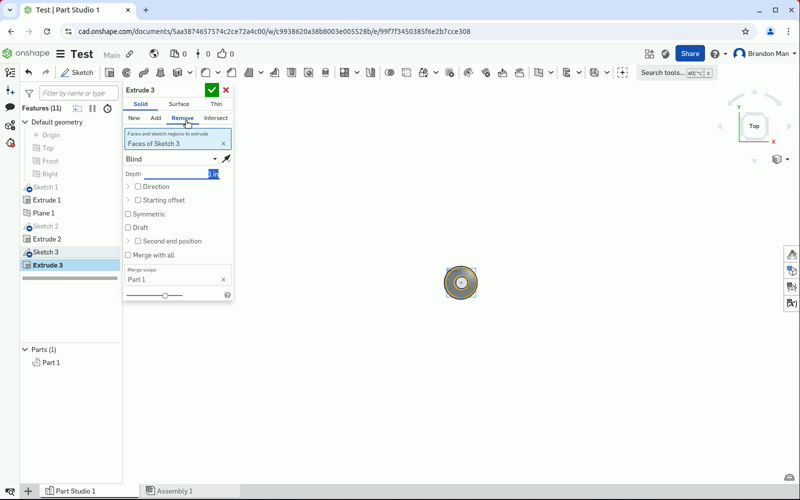
text(22.386)
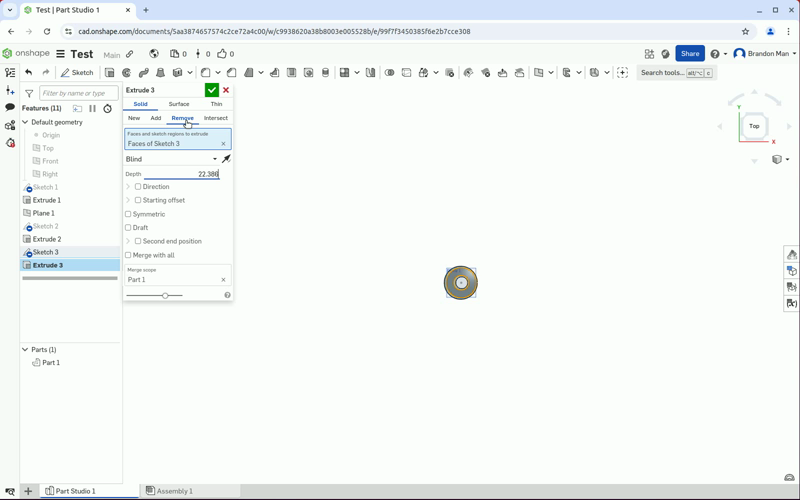
key(tab, 6)
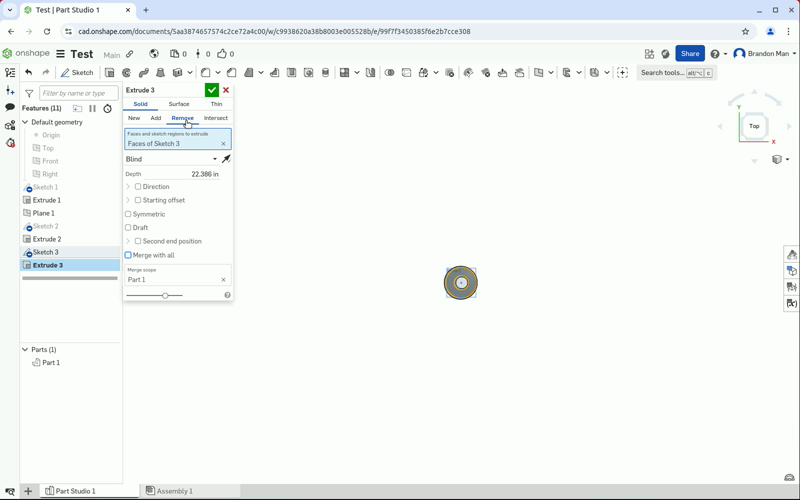
key(space)
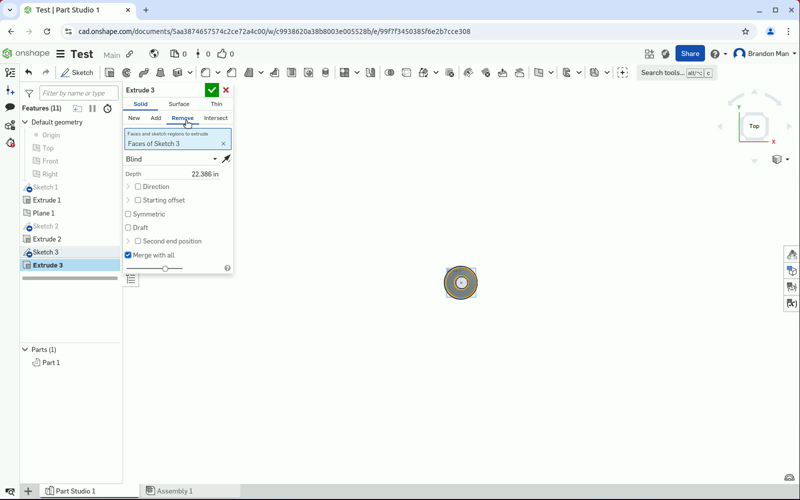
key(enter)
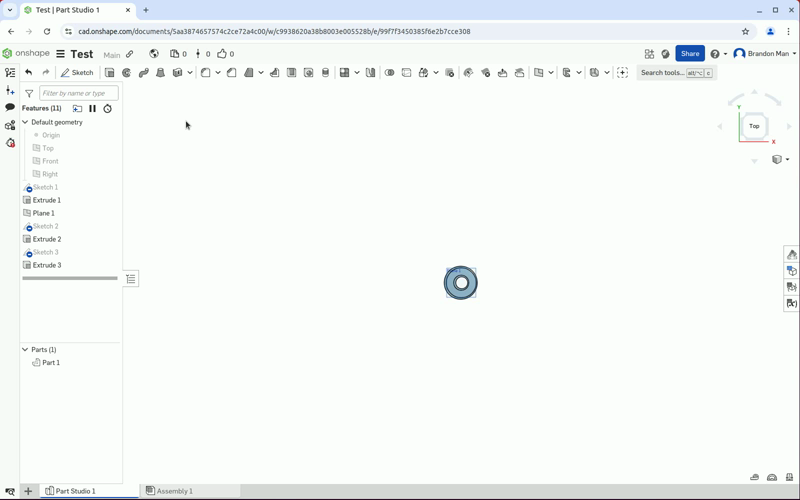
key(shift+h)
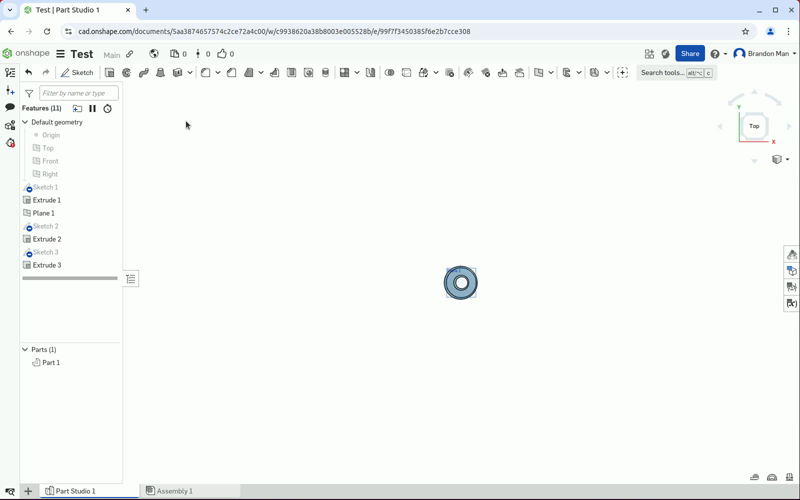
key(shift+h)
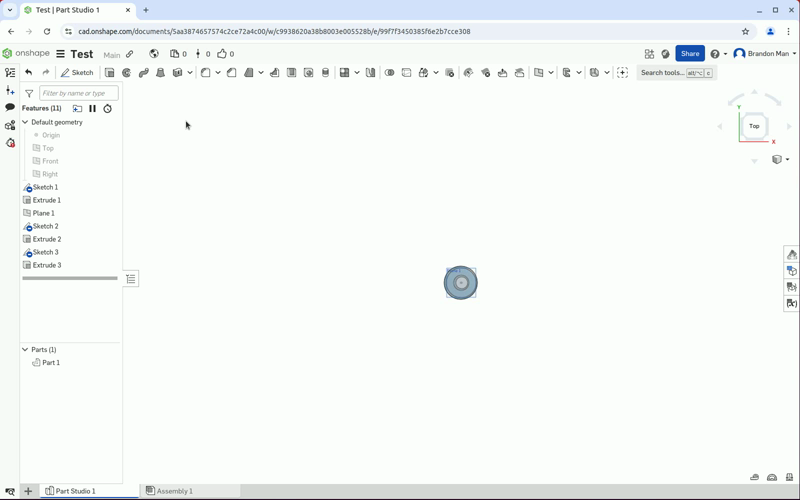
key(shift+7)
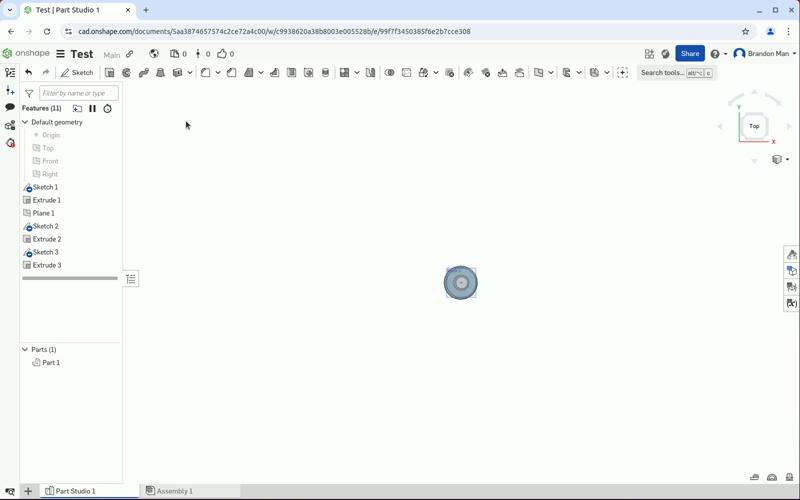
key(up, 3)
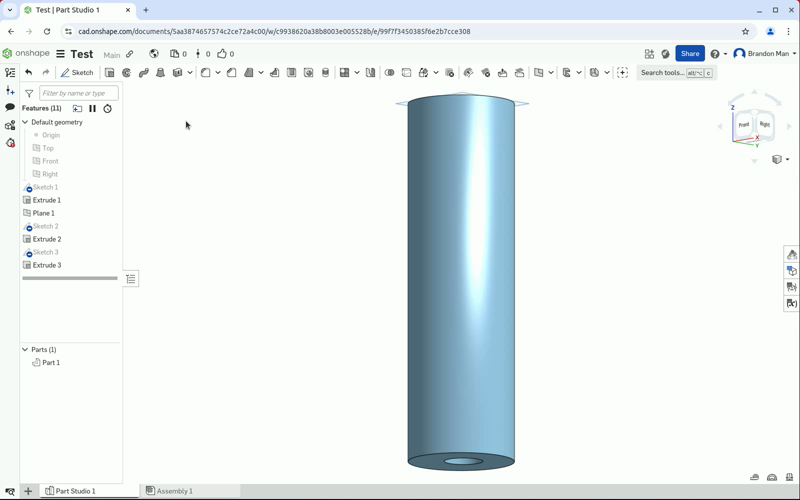
key(left, 3)
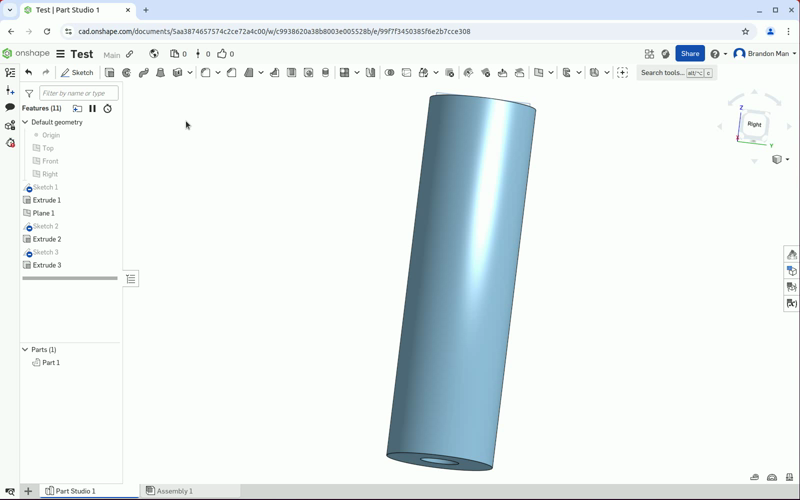
key(right, 3)
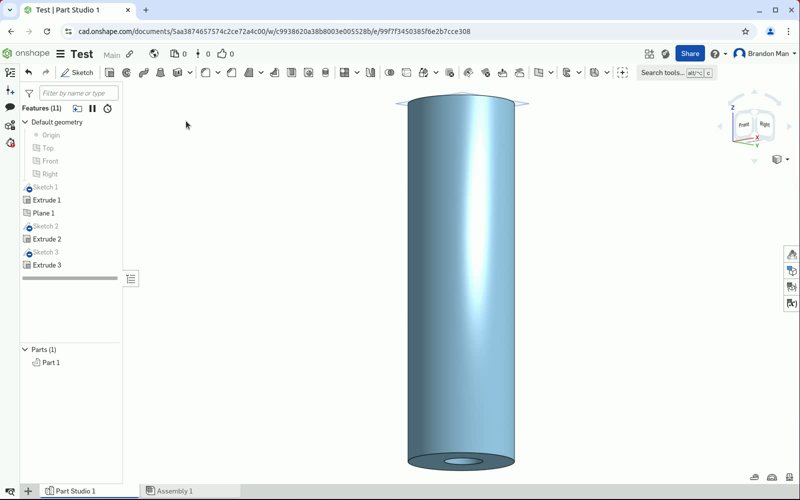
key(down, 3)
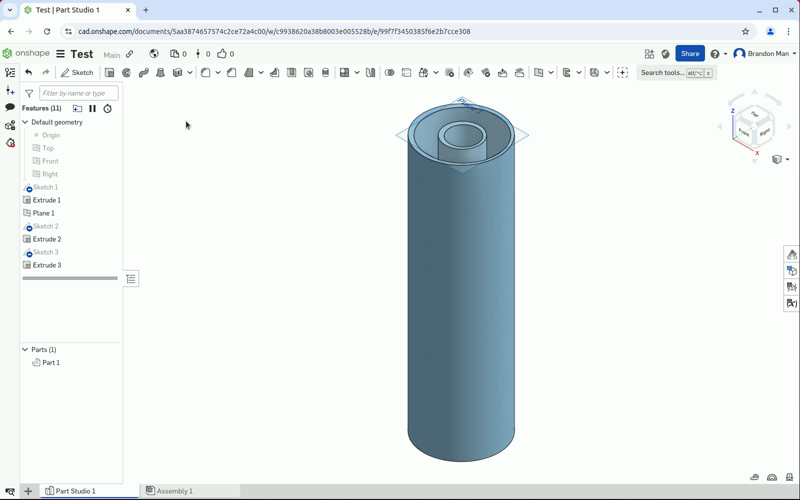
mouse_move(73, 189)
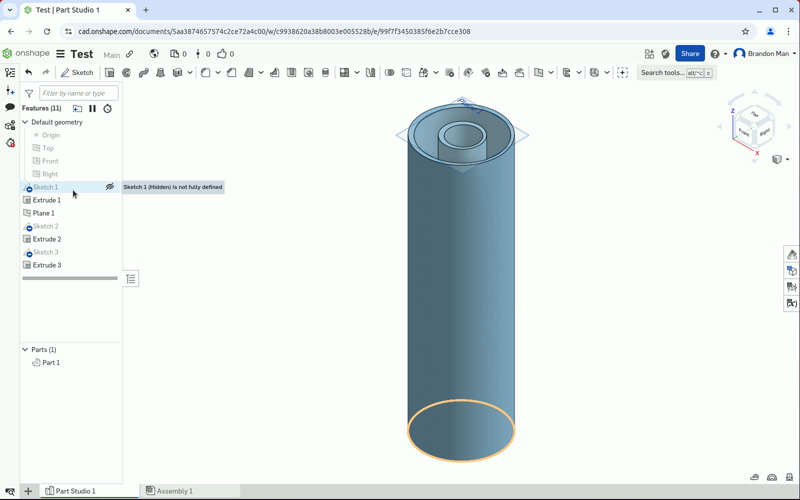
click(73, 189)